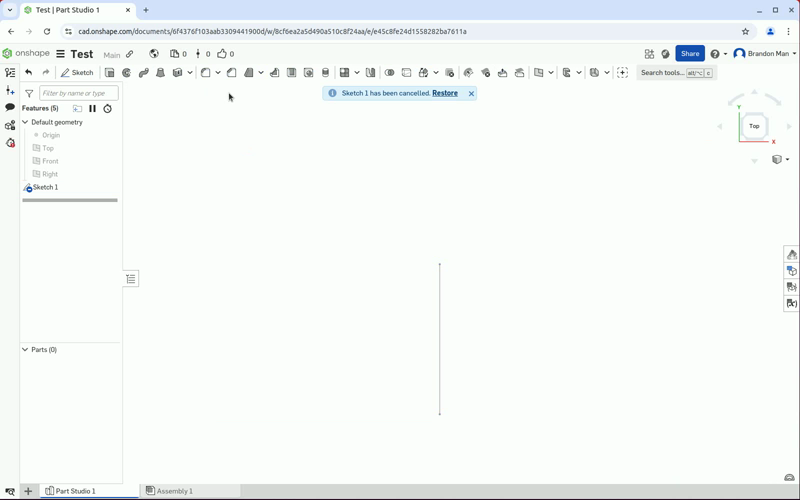
key(shift+h)
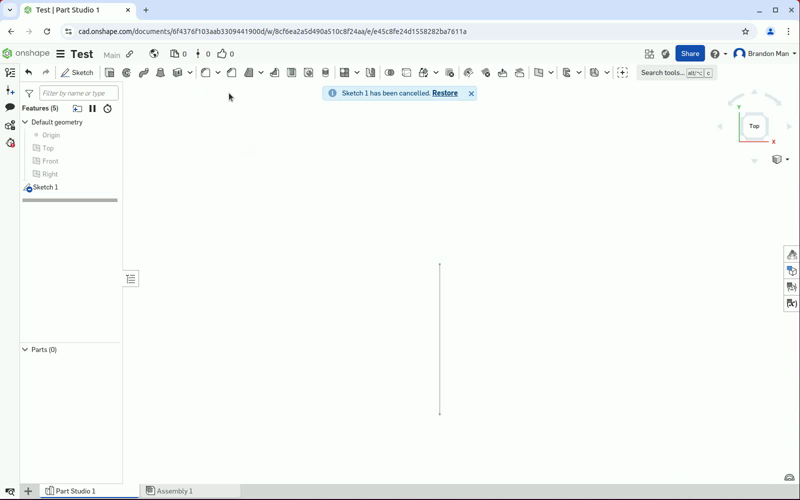
key(shift+s)
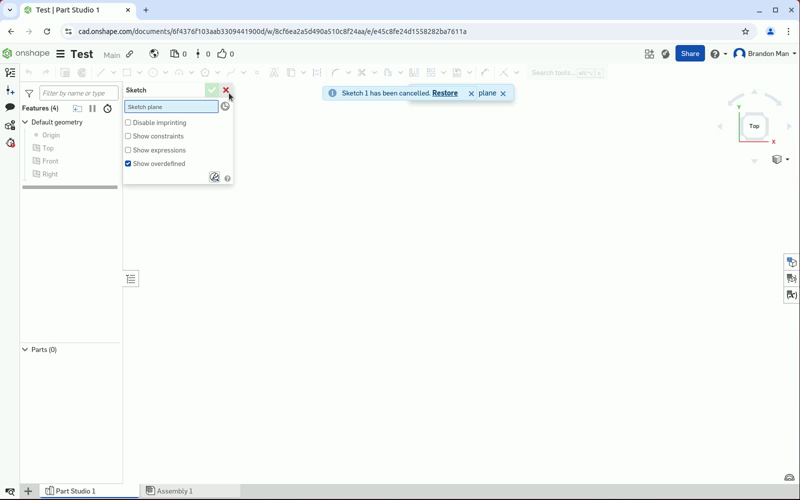
mouse_move(73, 150)
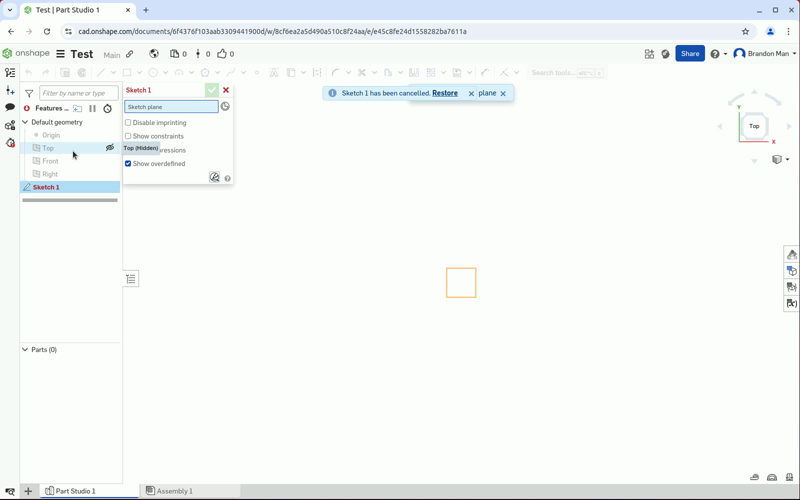
click(73, 150)
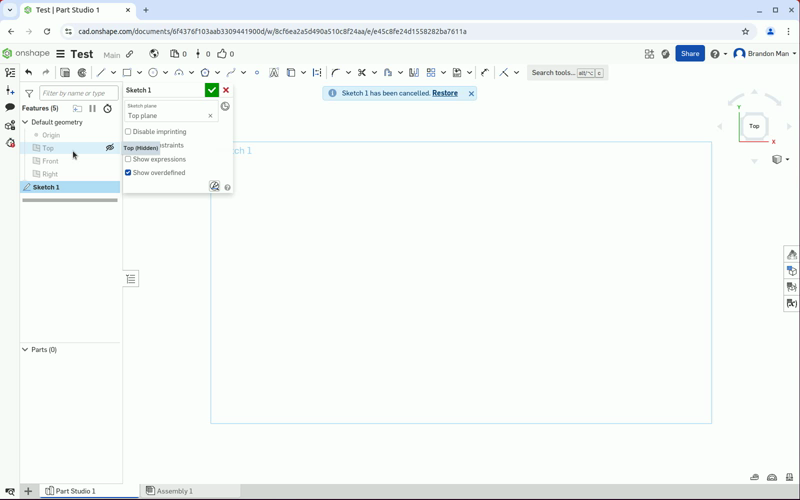
mouse_move(73, 352)
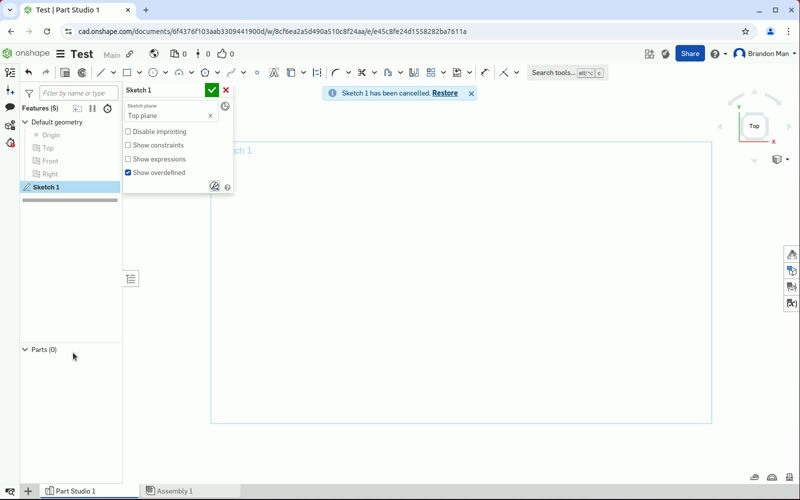
key(y)
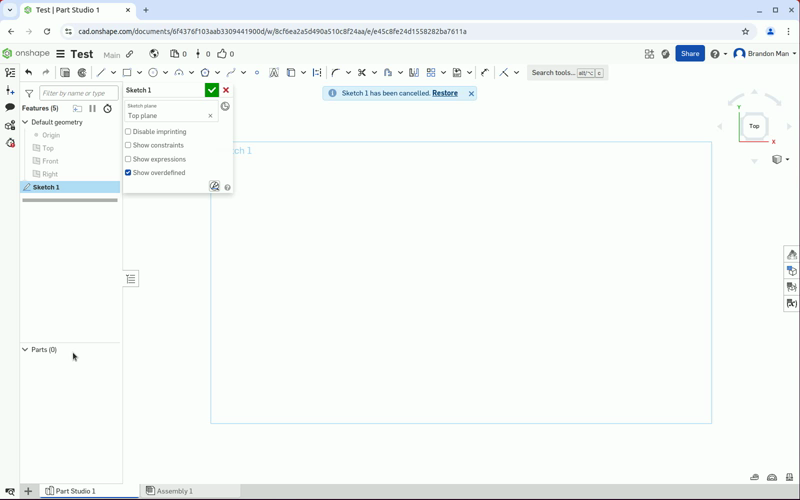
key(c)
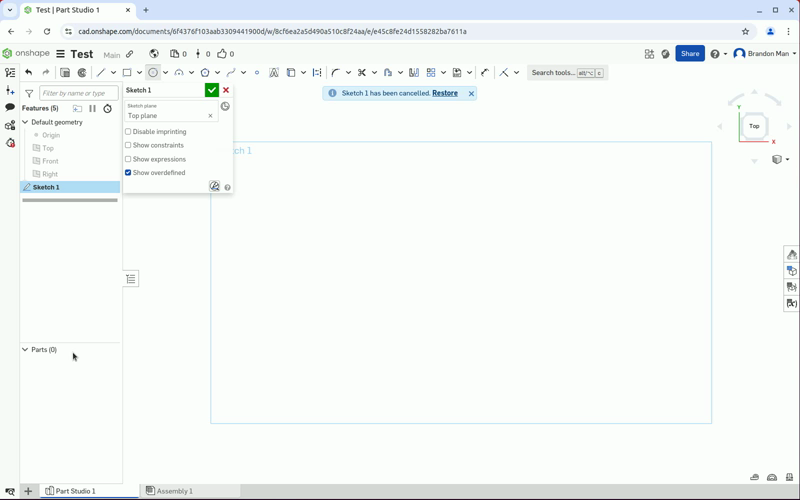
key_down(shift)
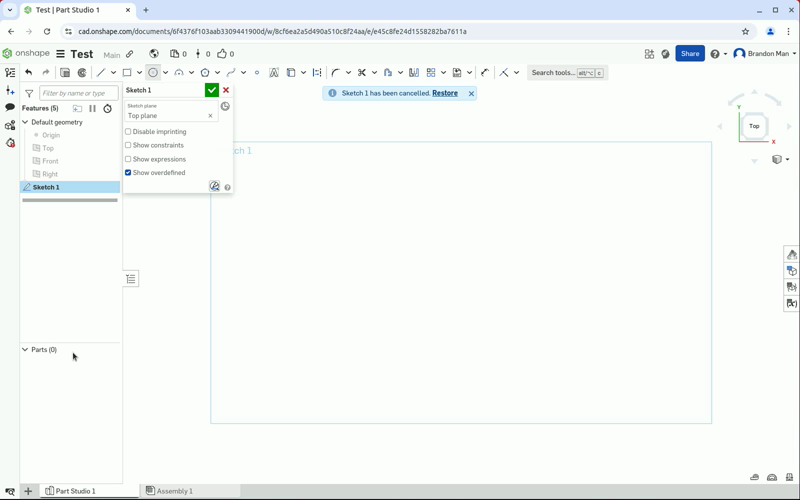
mouse_move(461, 282)
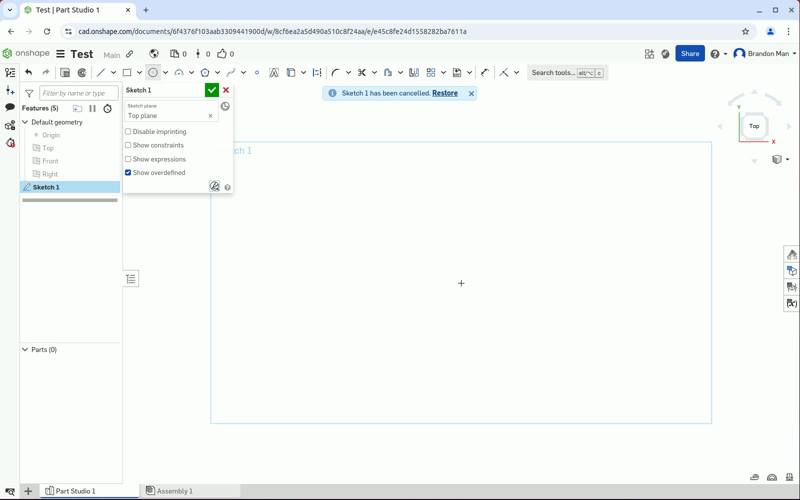
click(461, 282)
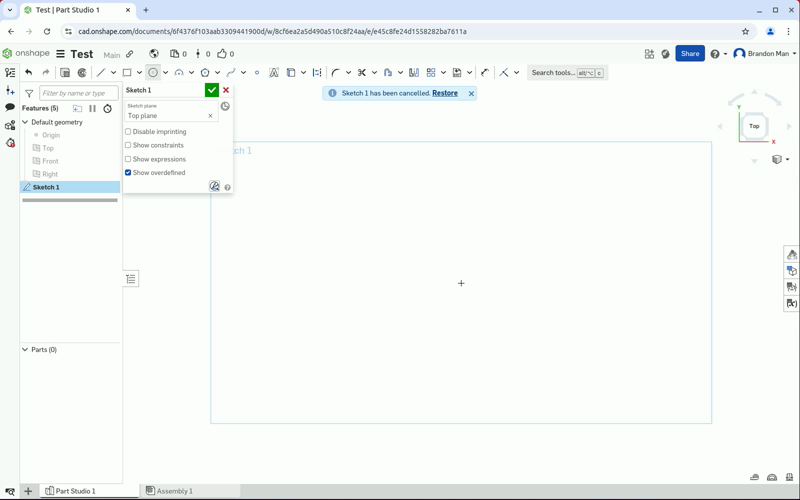
key_up(shift)
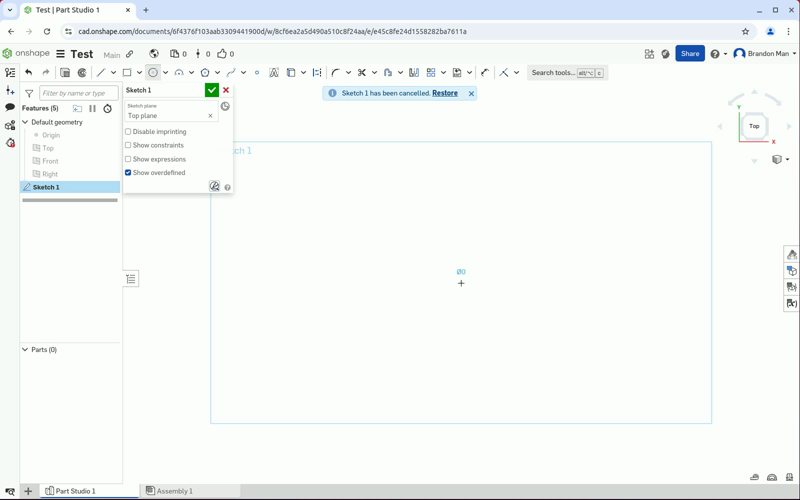
mouse_move(463, 282)
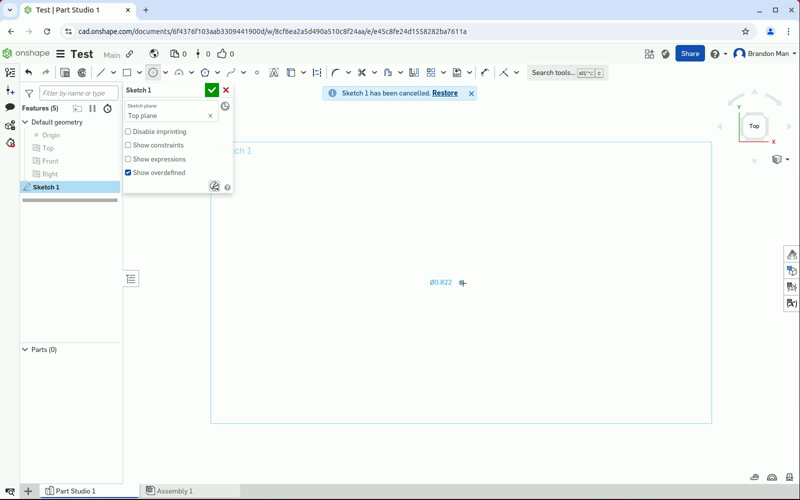
scroll(6)
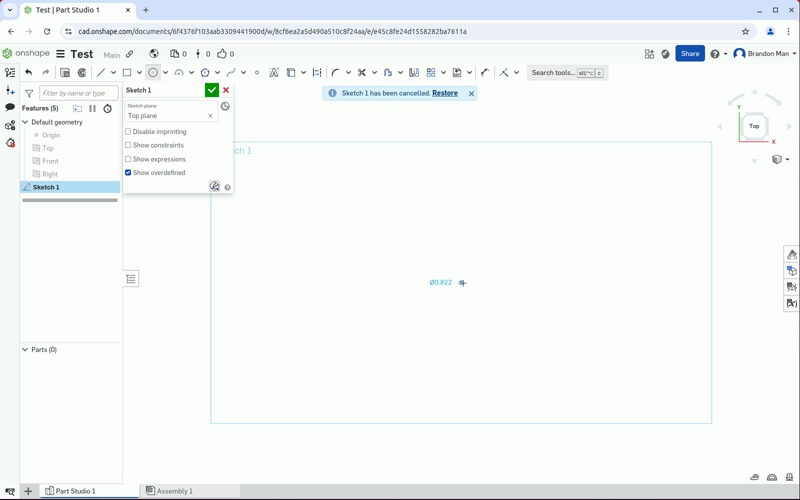
scroll(6)
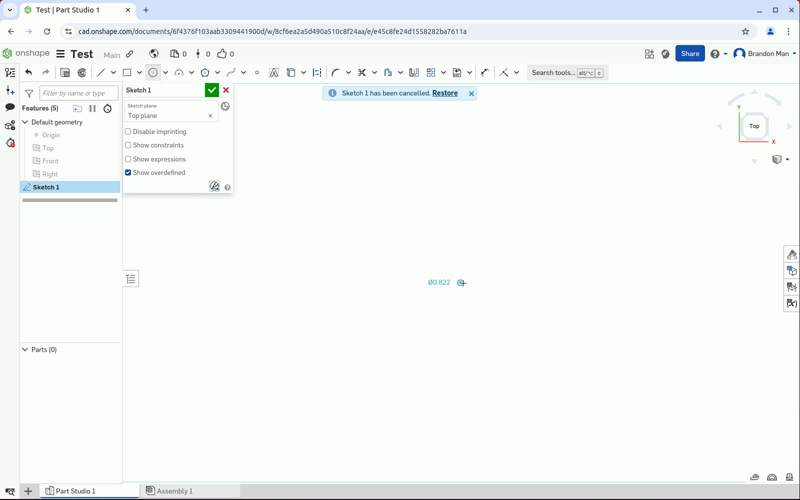
scroll(6)
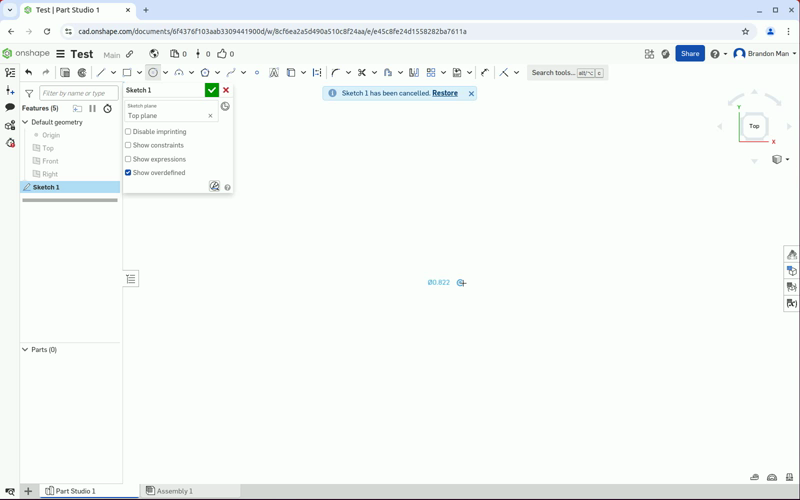
scroll(6)
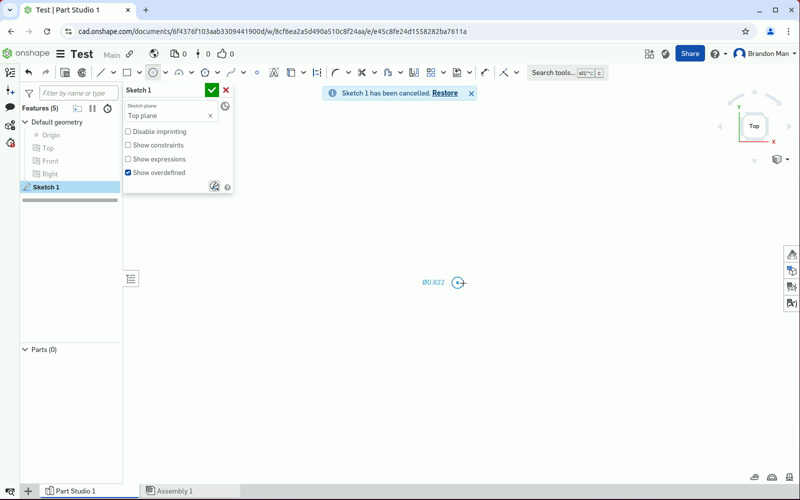
scroll(6)
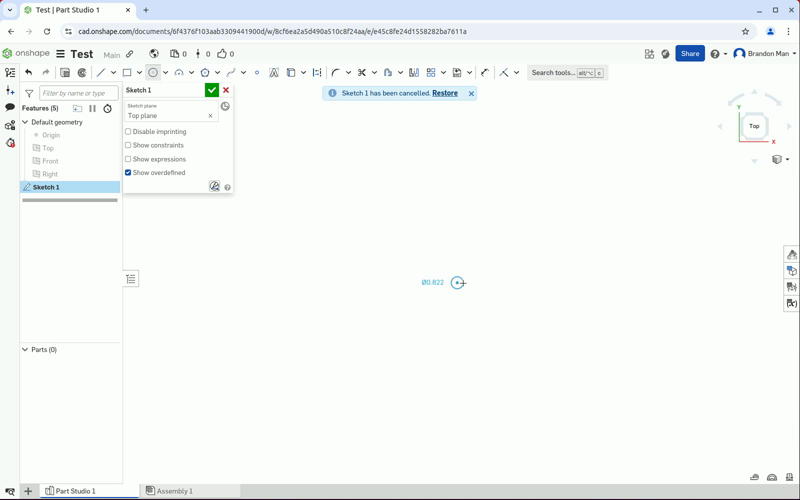
scroll(6)
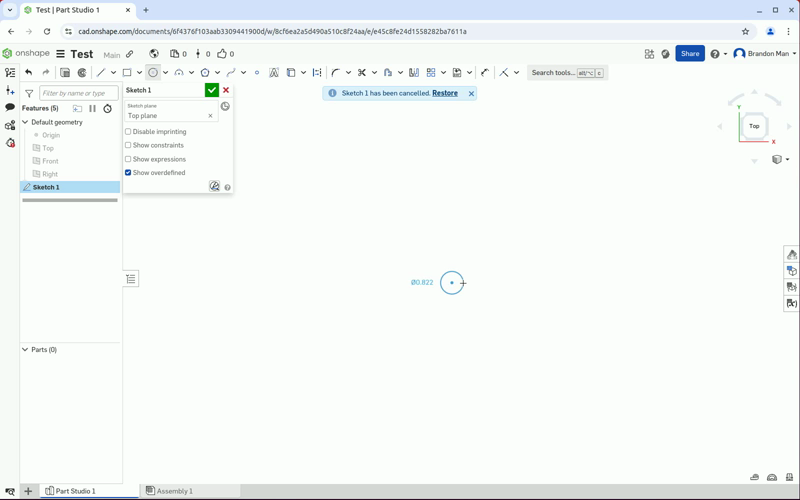
scroll(6)
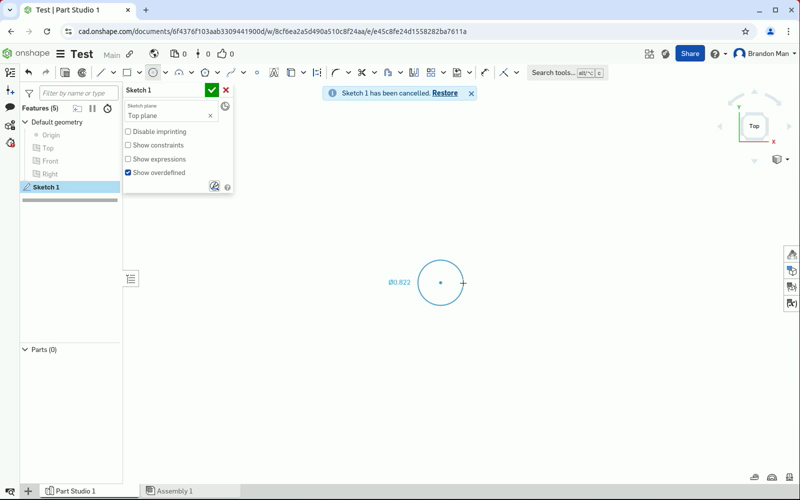
click(463, 282)
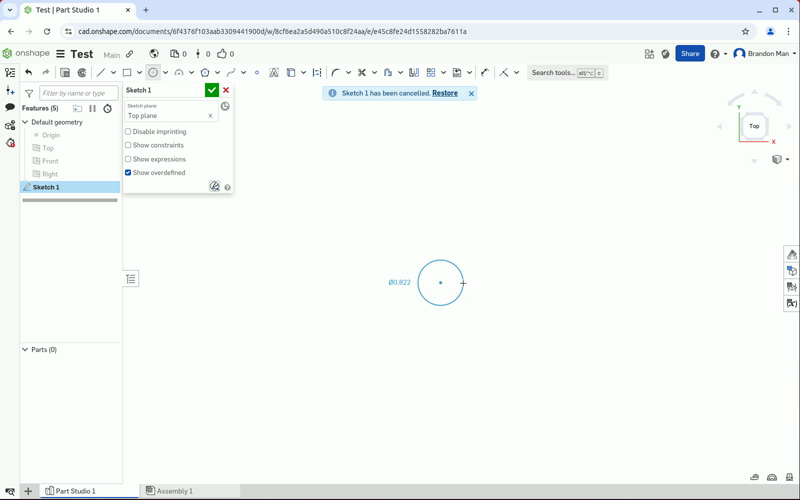
scroll(-6)
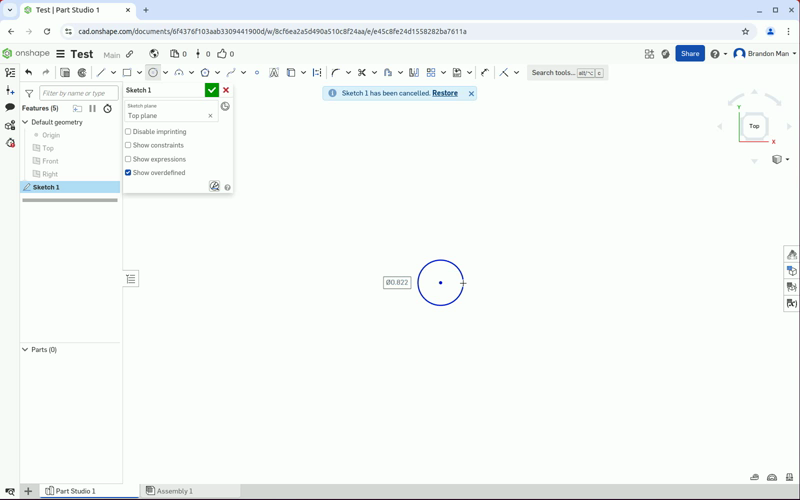
scroll(-6)
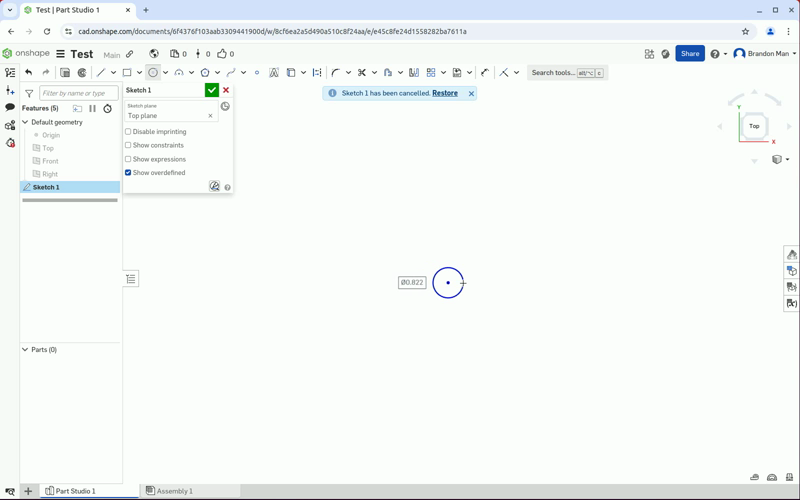
scroll(-6)
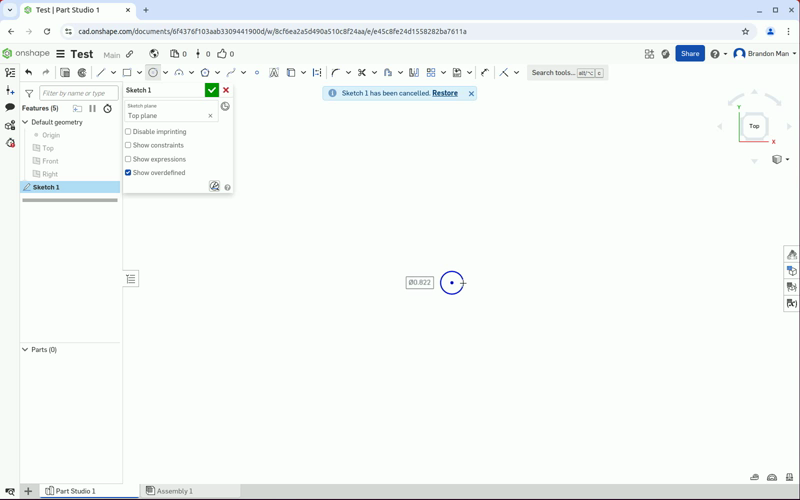
scroll(-6)
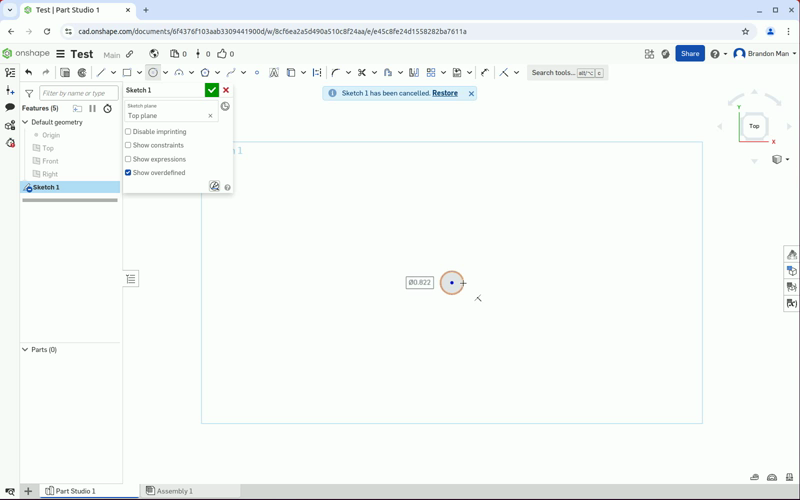
scroll(-6)
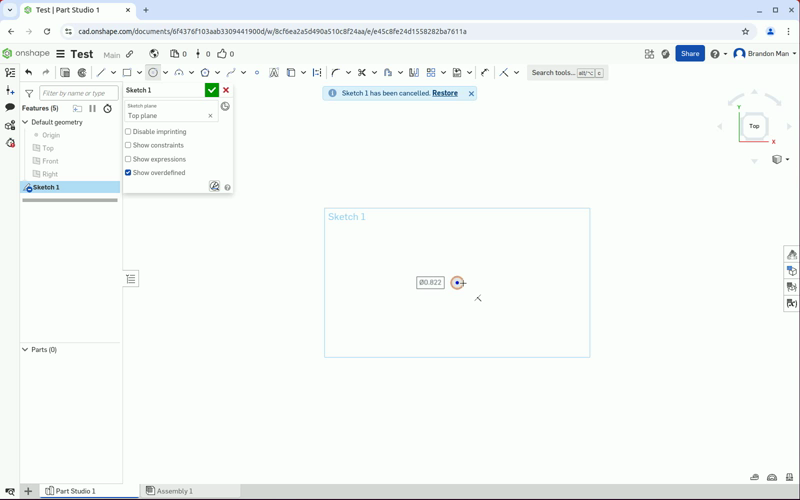
scroll(-6)
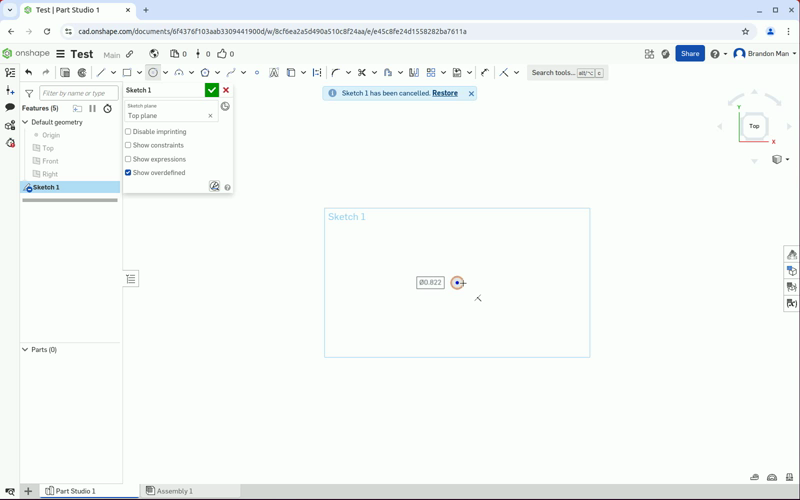
scroll(-6)
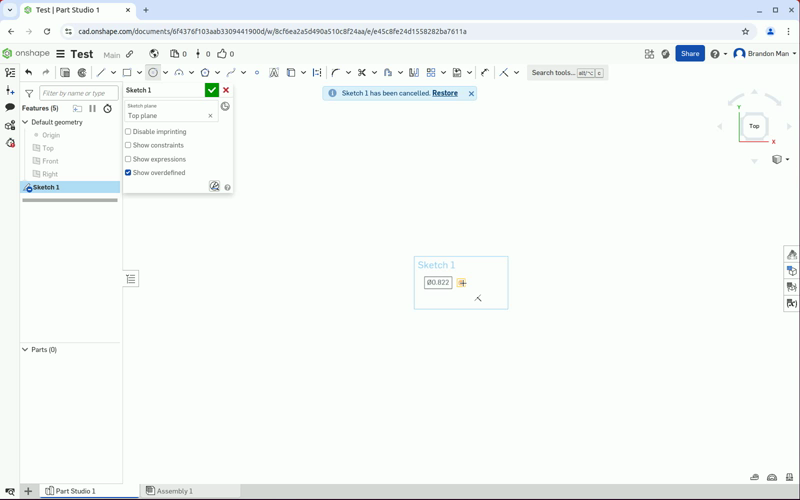
key(esc)
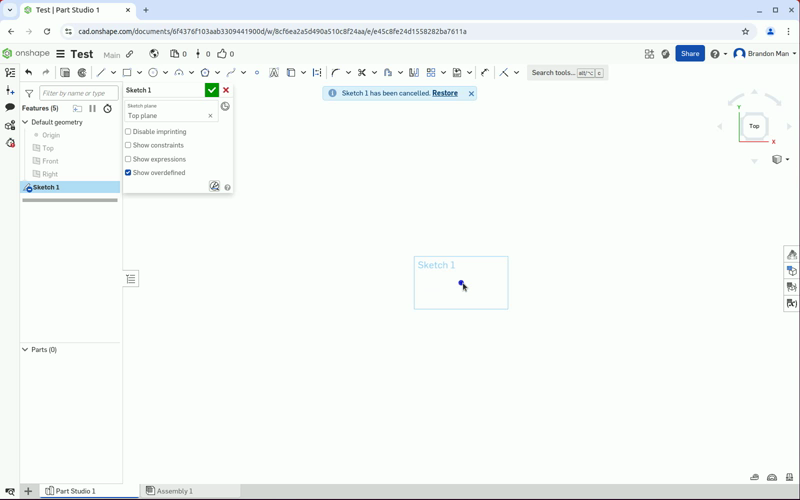
key(c)
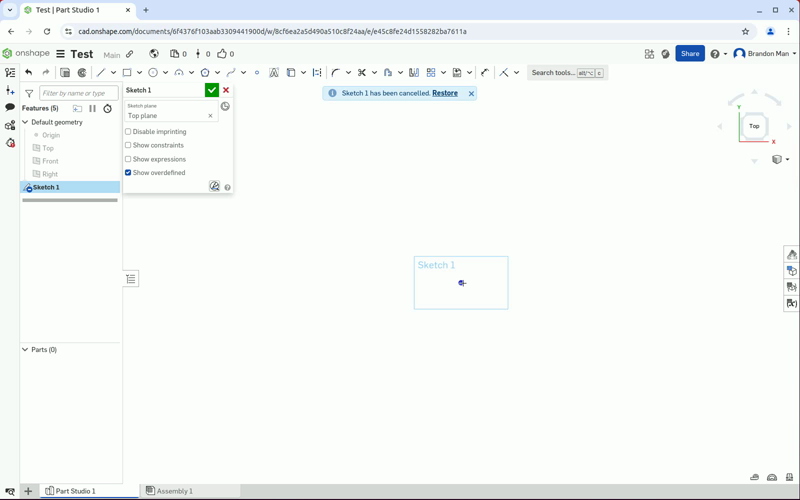
key_down(shift)
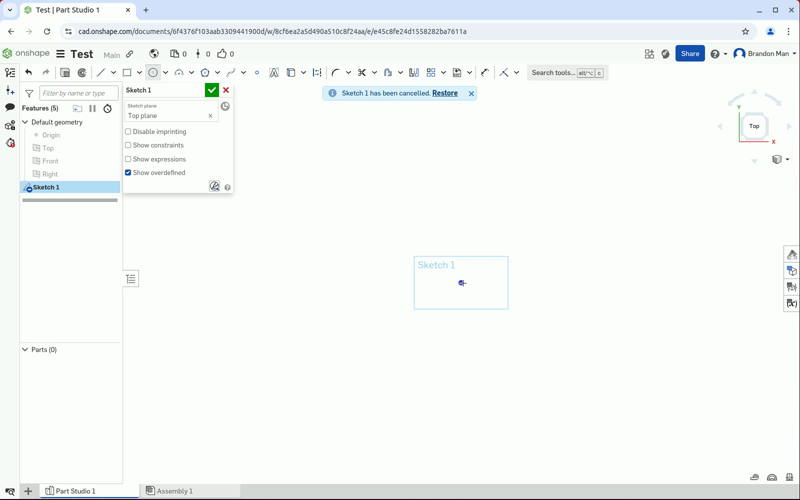
mouse_move(461, 282)
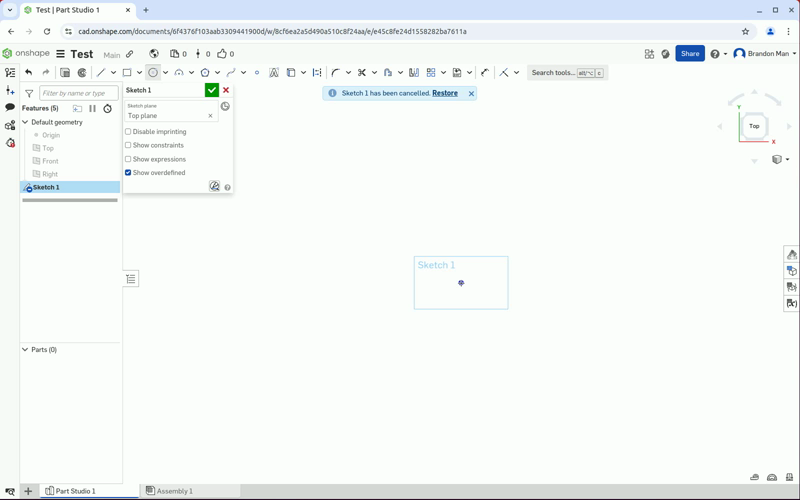
scroll(6)
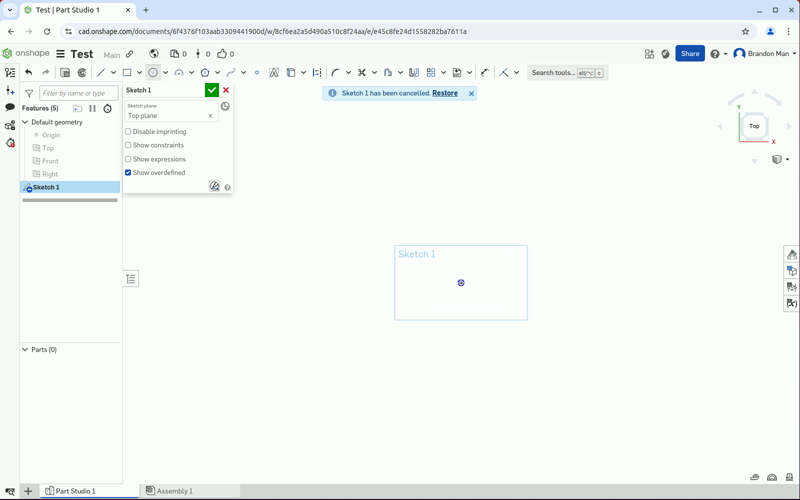
scroll(6)
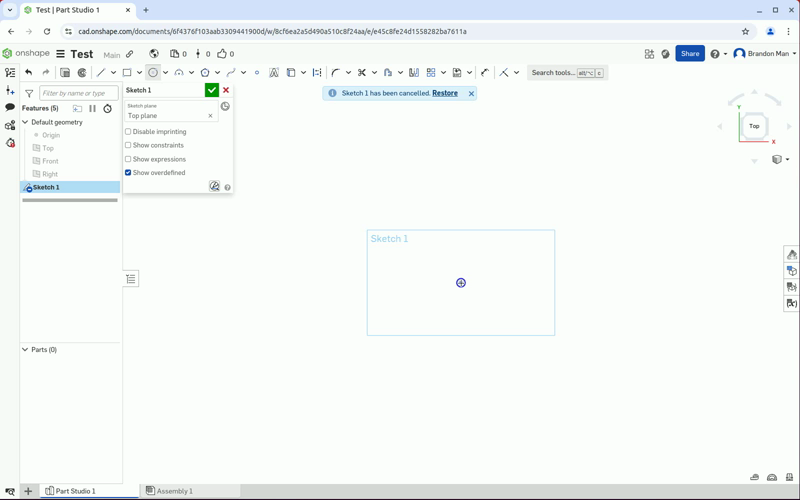
scroll(6)
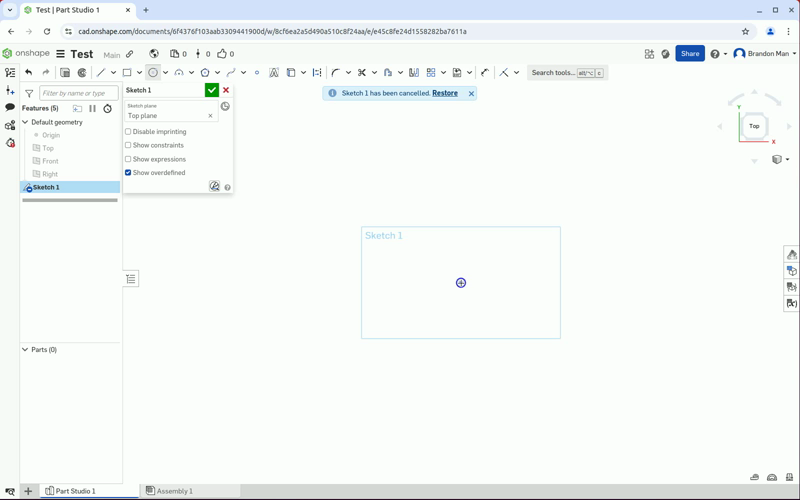
scroll(6)
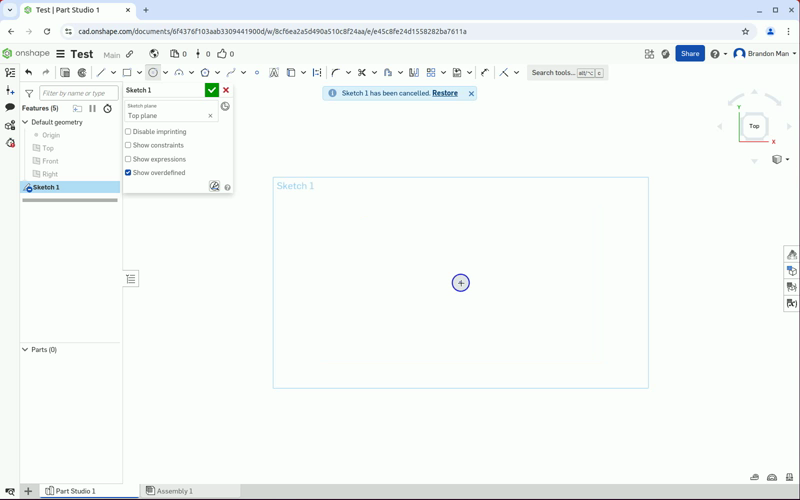
scroll(6)
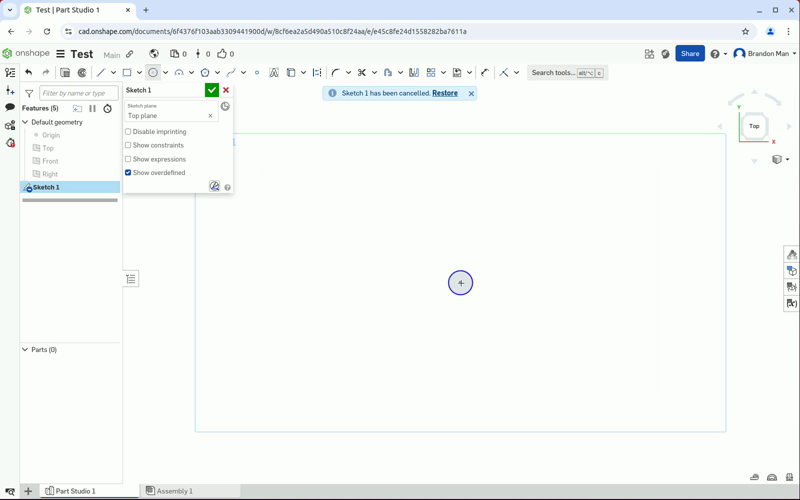
scroll(6)
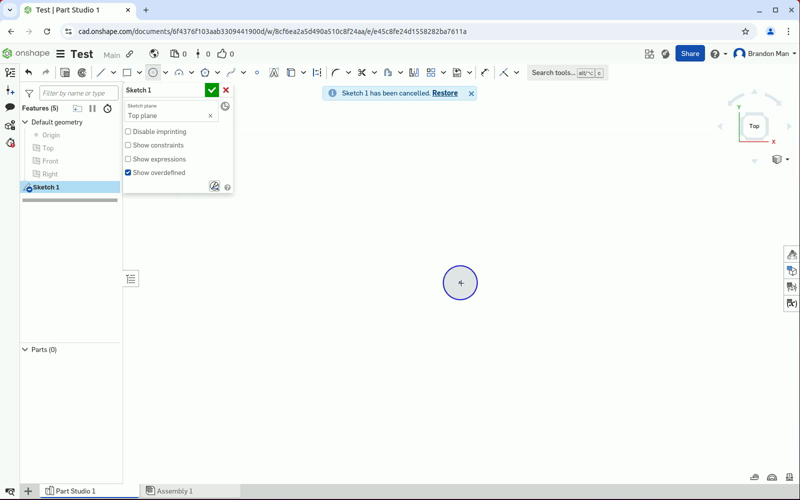
scroll(6)
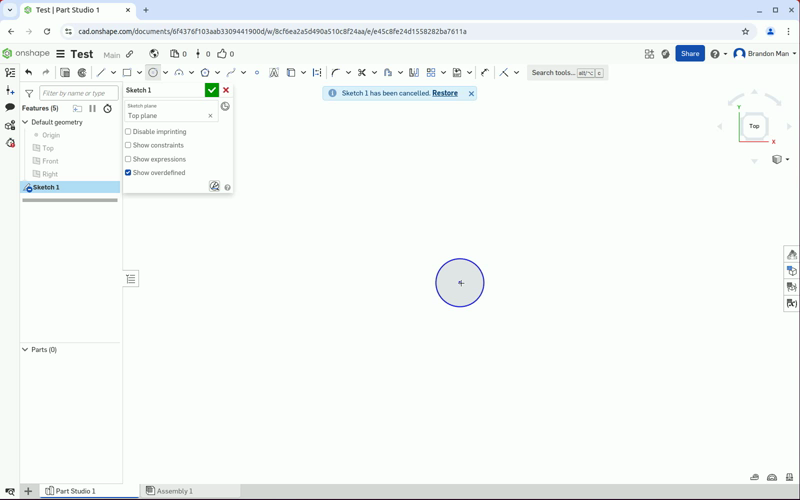
click(461, 282)
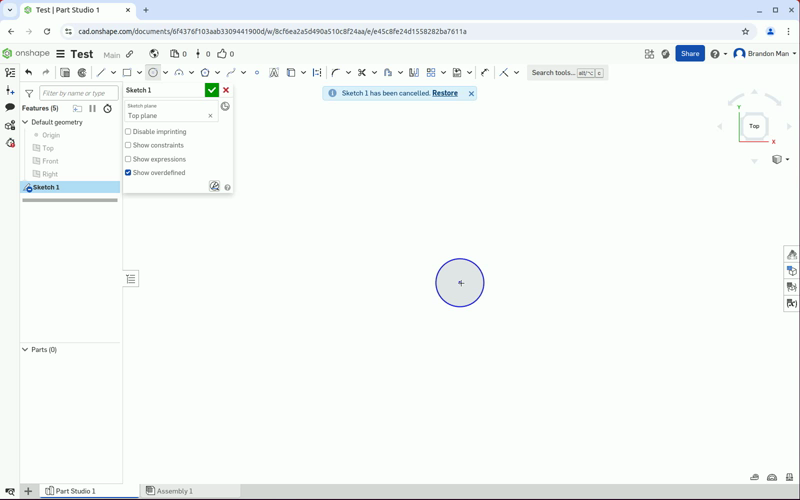
scroll(-6)
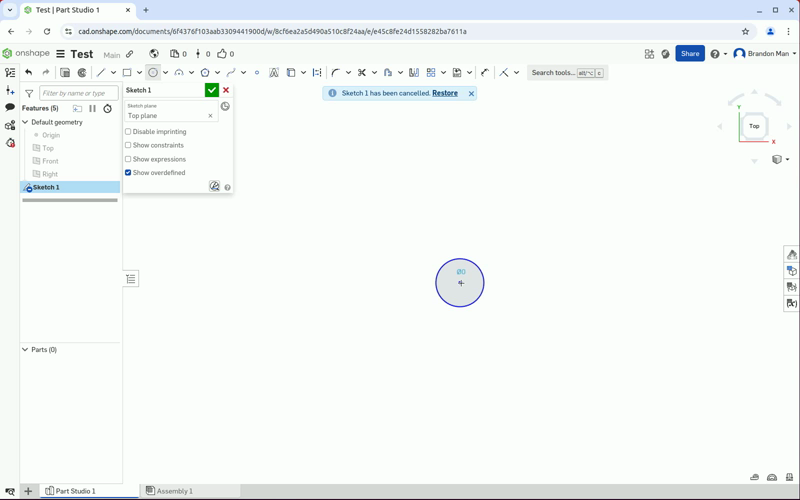
scroll(-6)
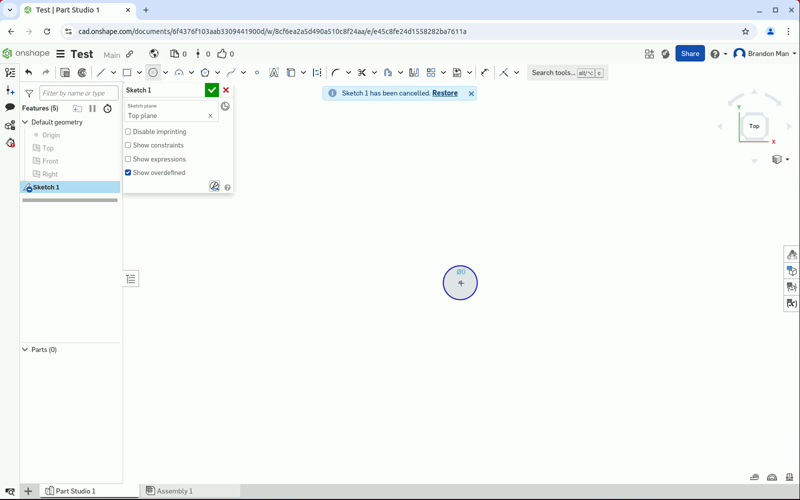
scroll(-6)
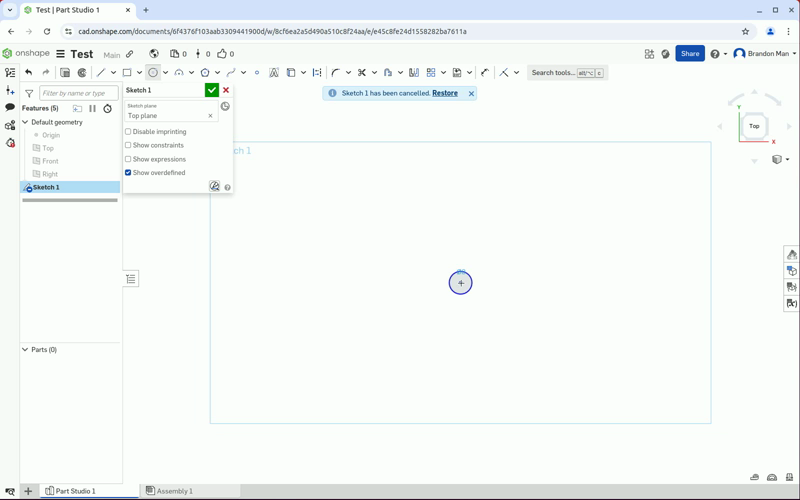
scroll(-6)
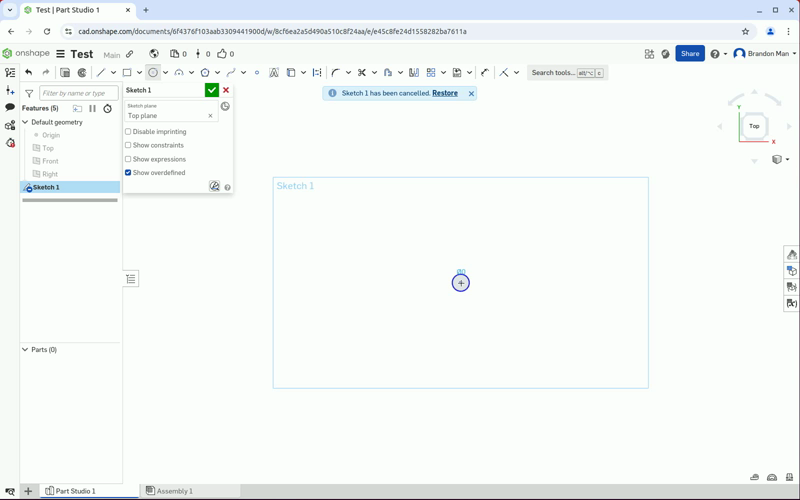
scroll(-6)
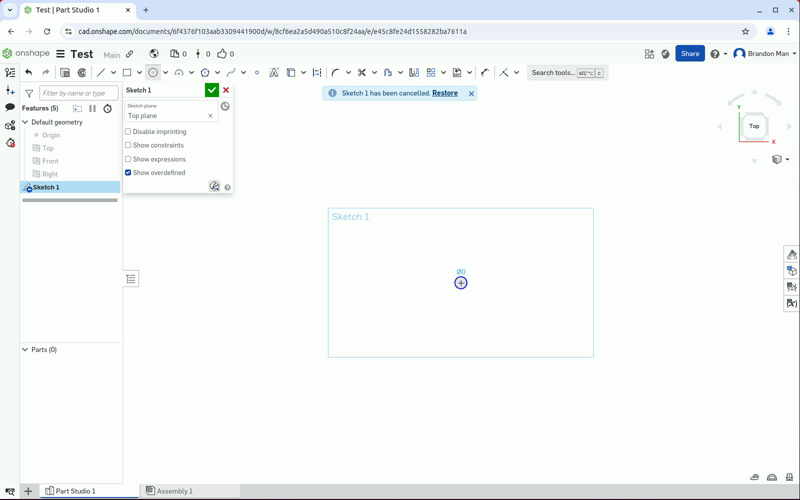
scroll(-6)
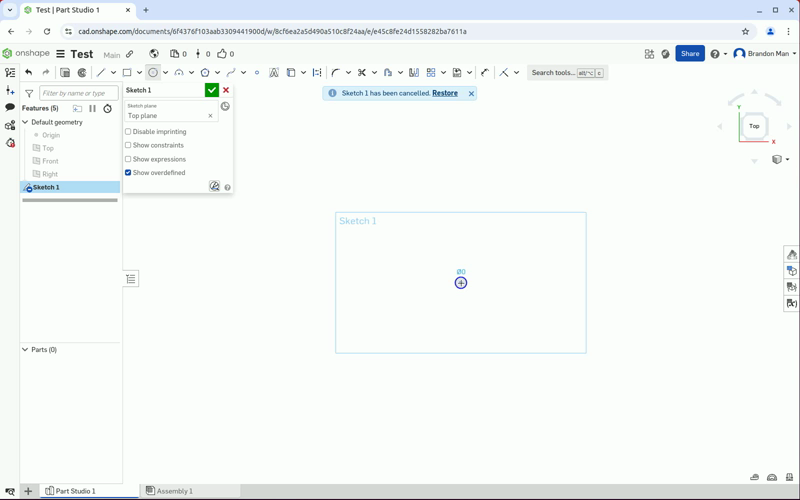
scroll(-6)
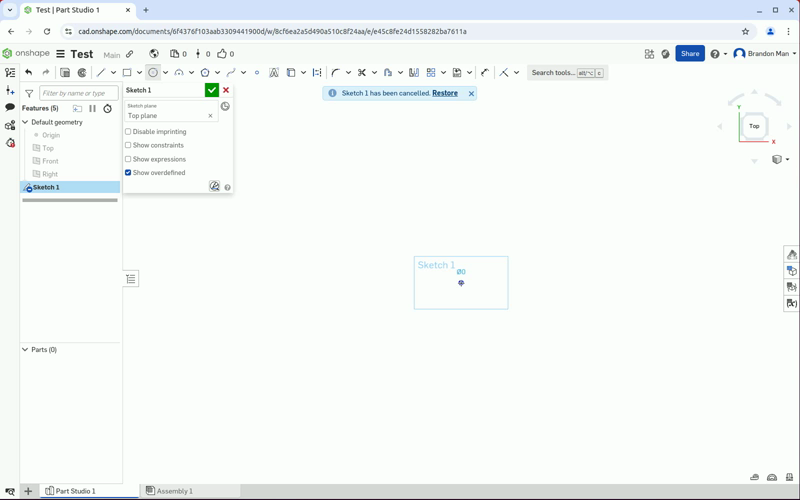
key_up(shift)
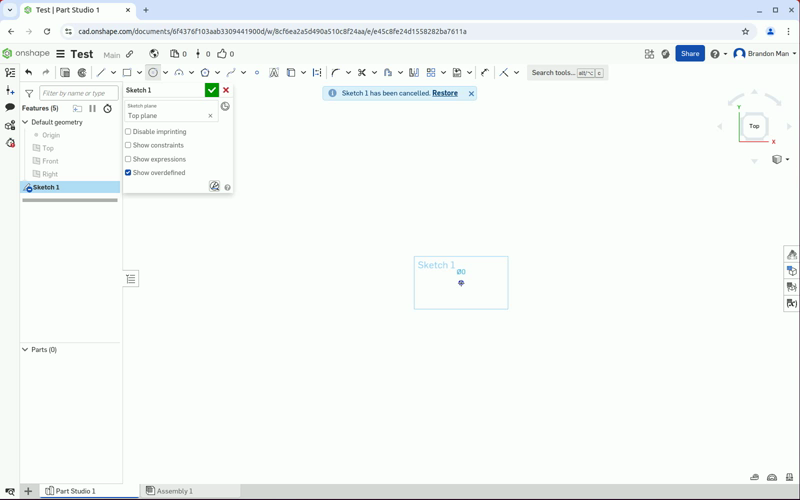
mouse_move(462, 282)
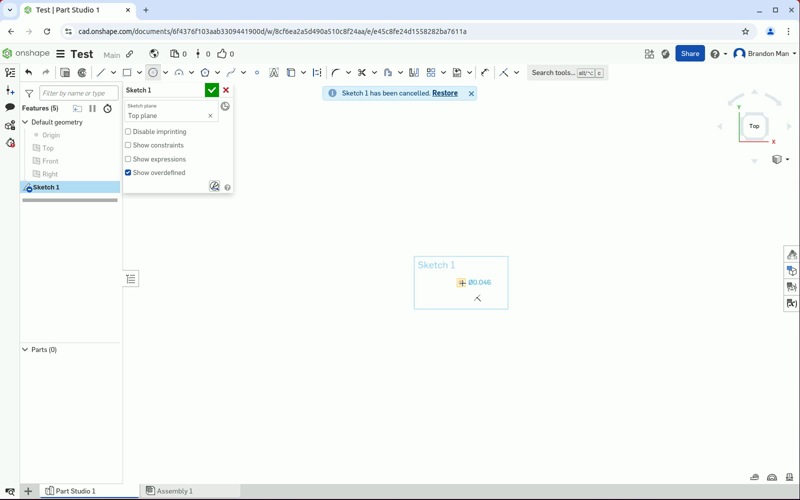
scroll(6)
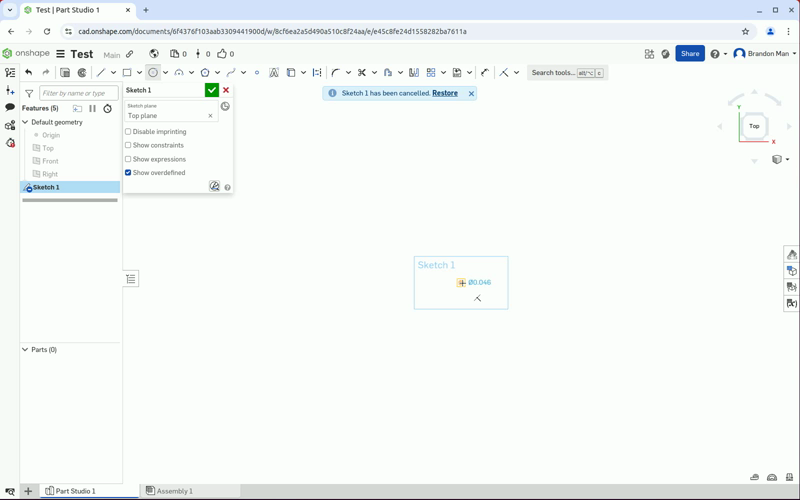
scroll(6)
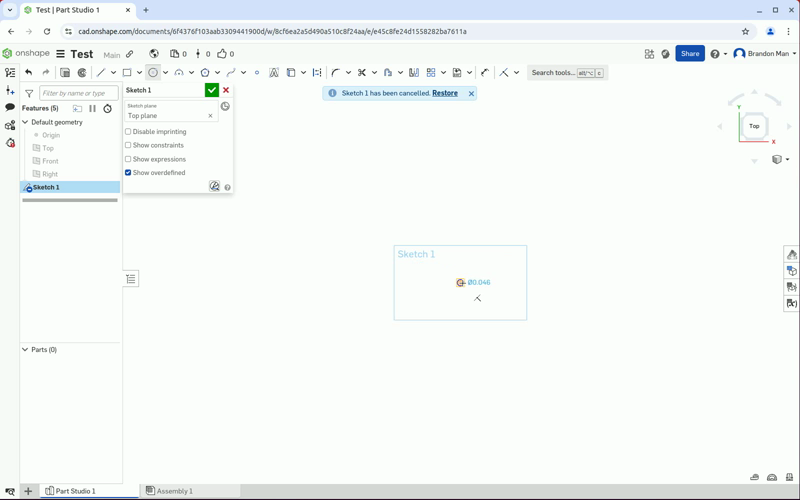
scroll(6)
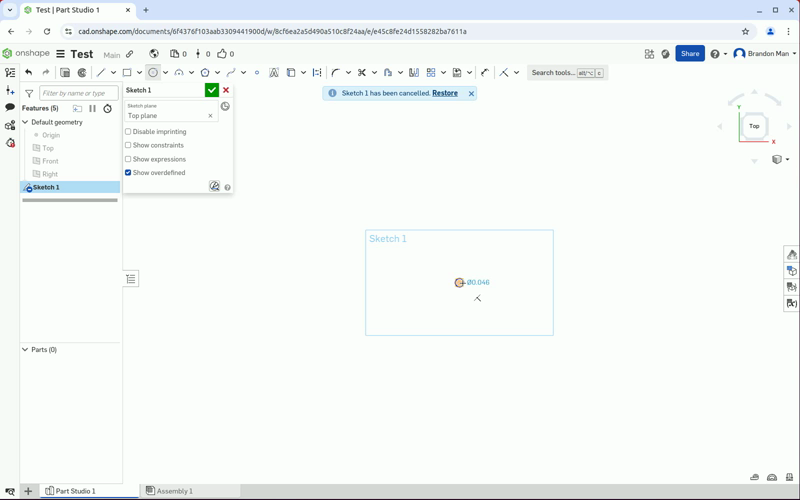
scroll(6)
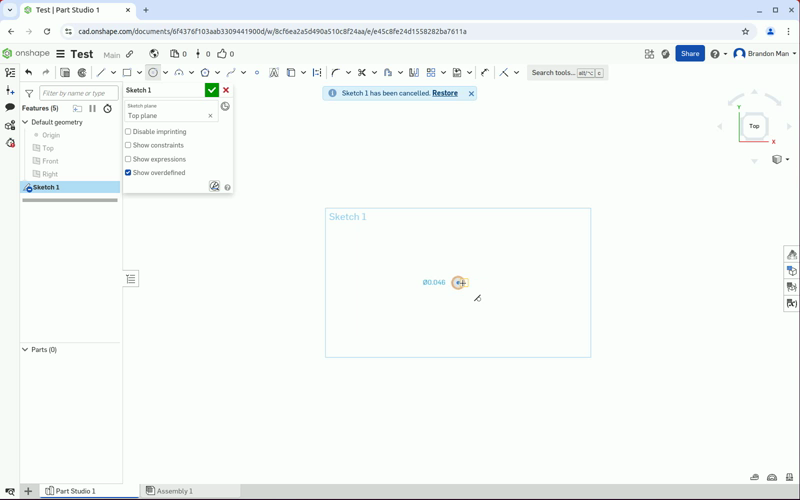
scroll(6)
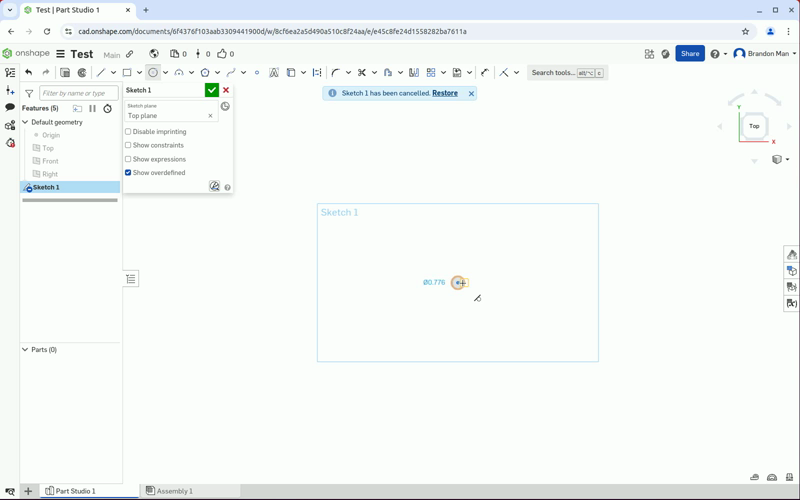
scroll(6)
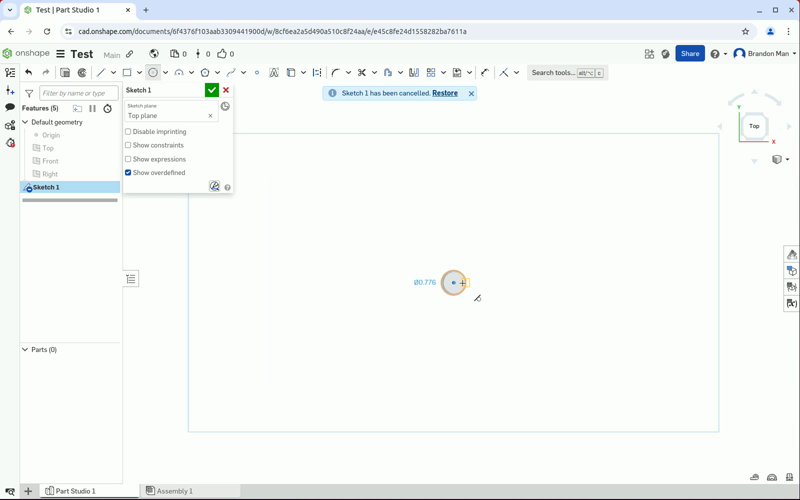
scroll(6)
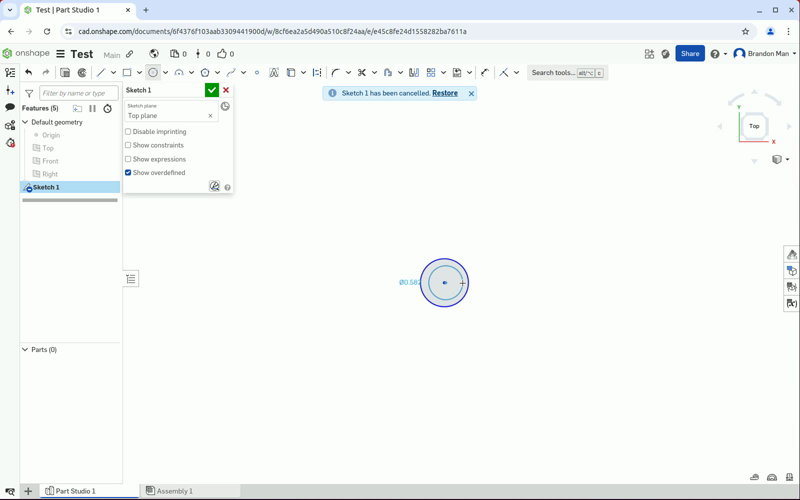
click(462, 282)
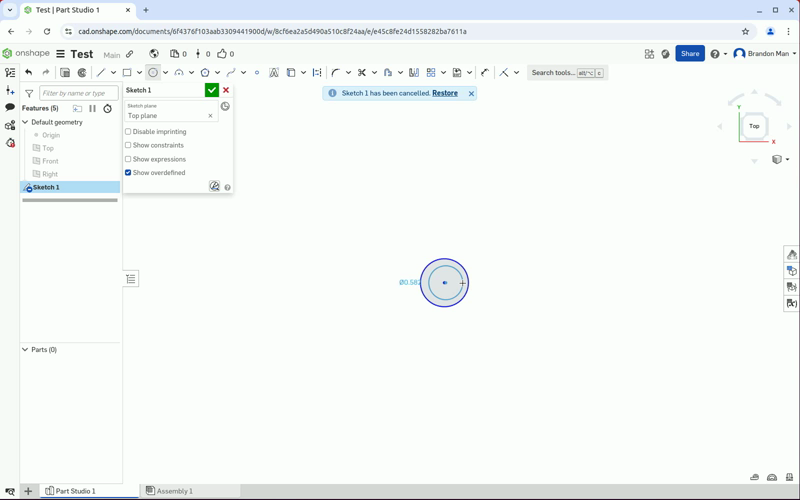
scroll(-6)
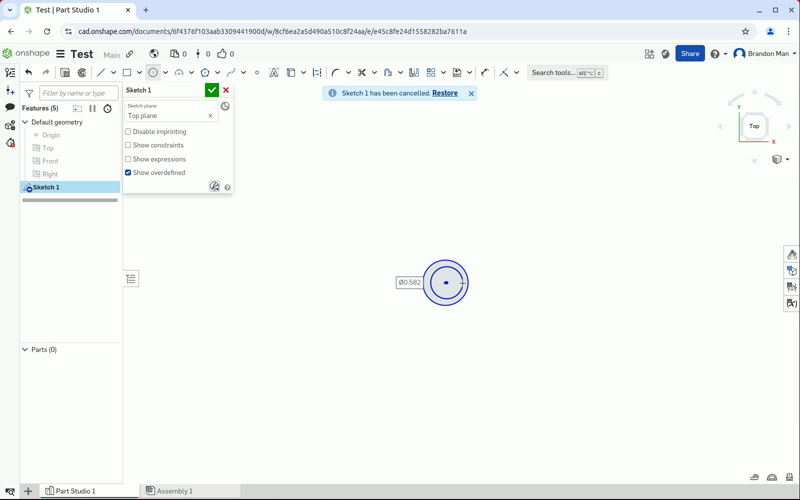
scroll(-6)
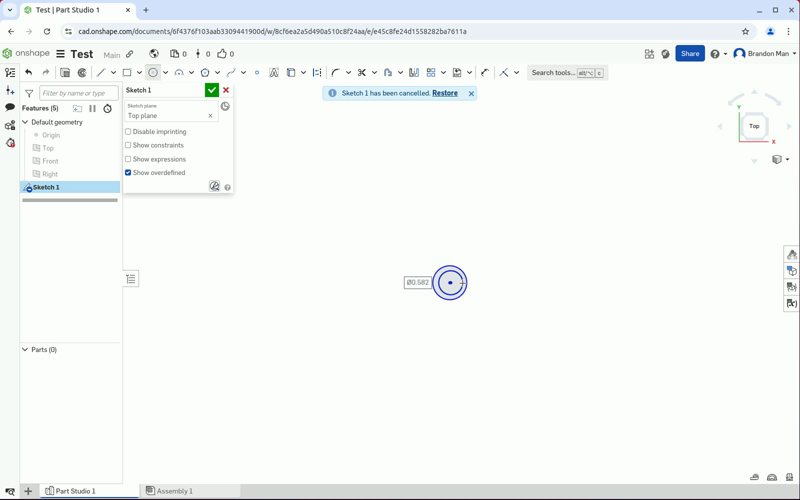
scroll(-6)
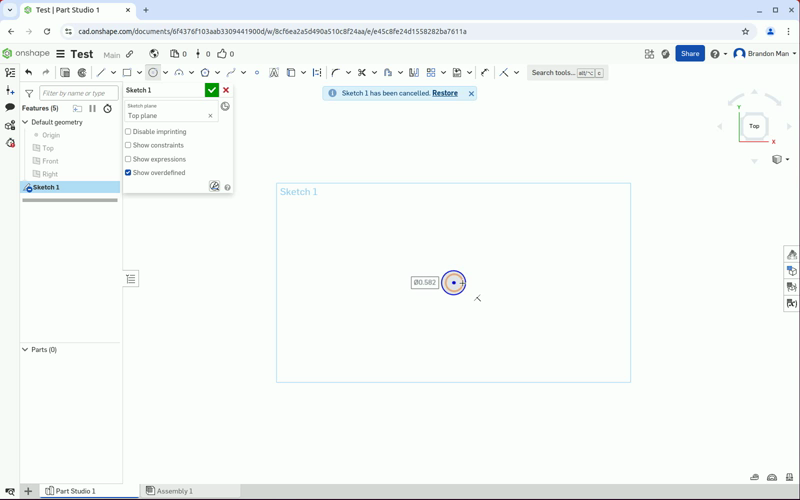
scroll(-6)
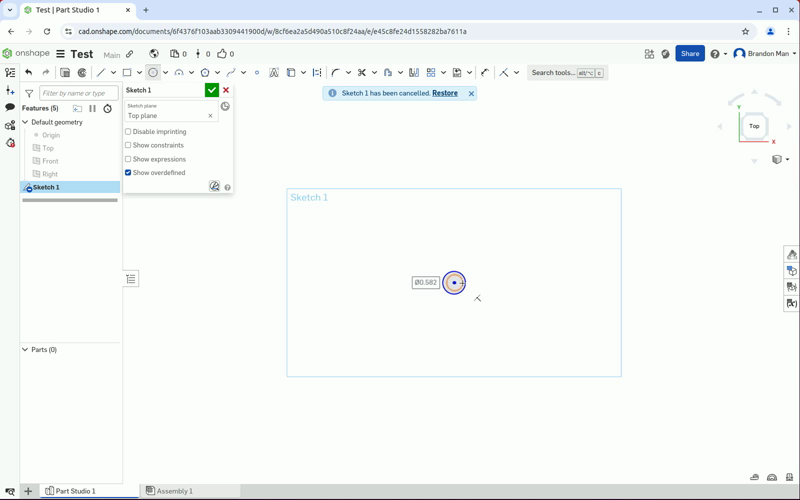
scroll(-6)
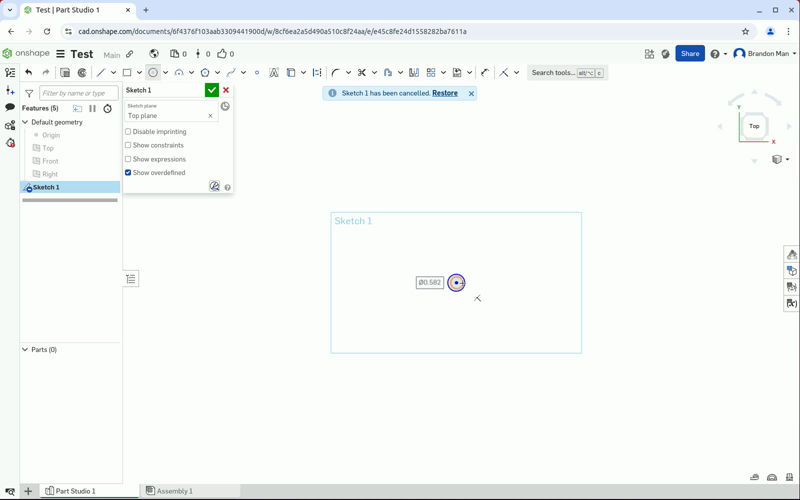
scroll(-6)
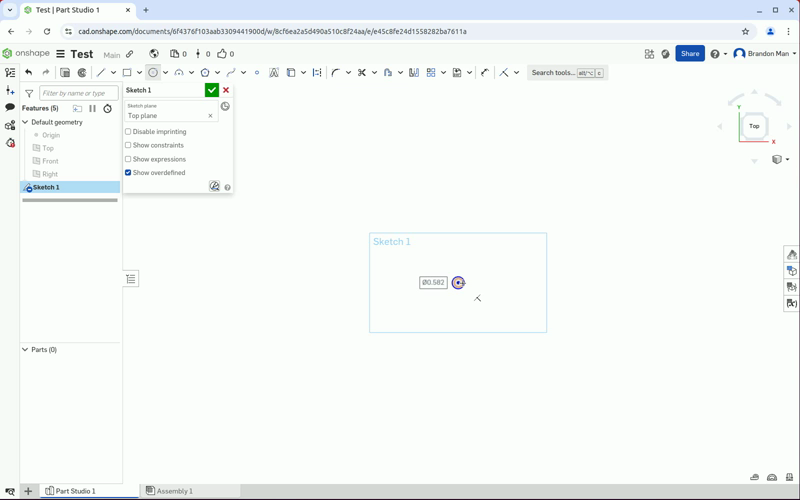
scroll(-6)
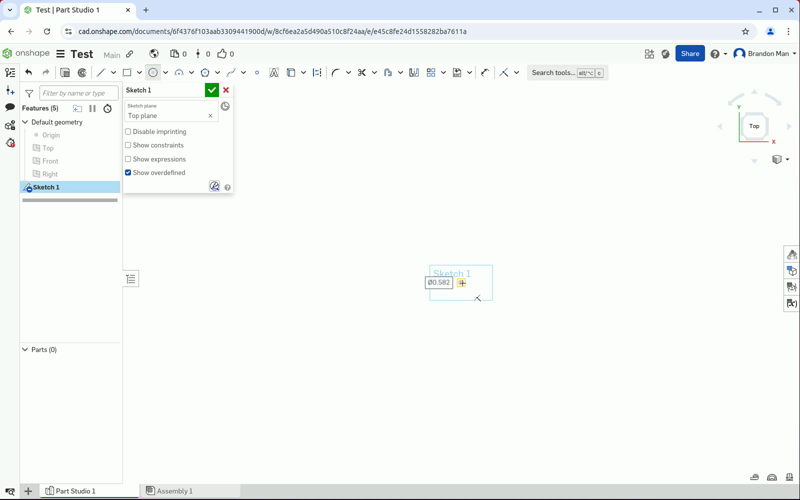
key(esc)
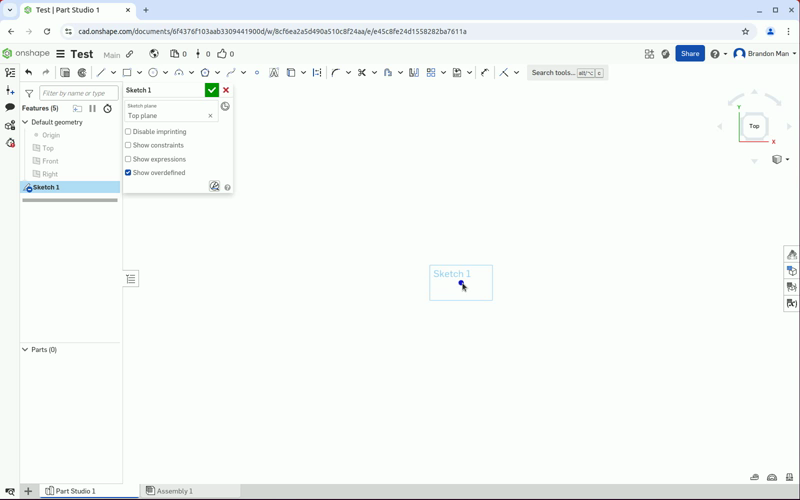
mouse_move(462, 281)
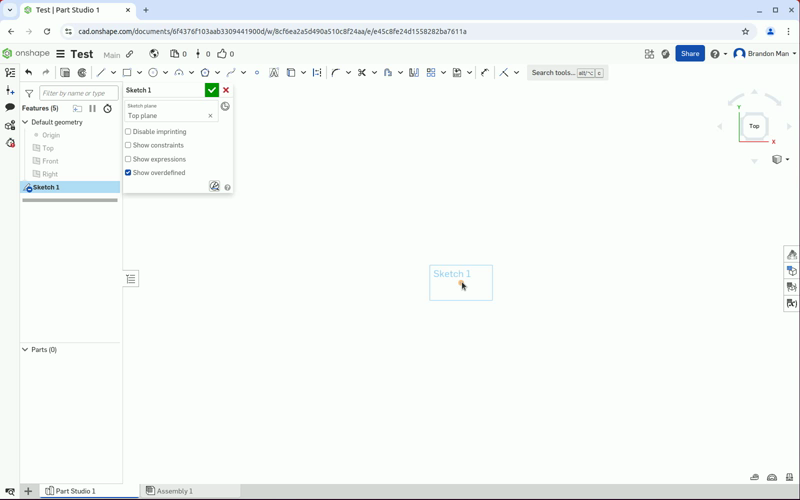
scroll(6)
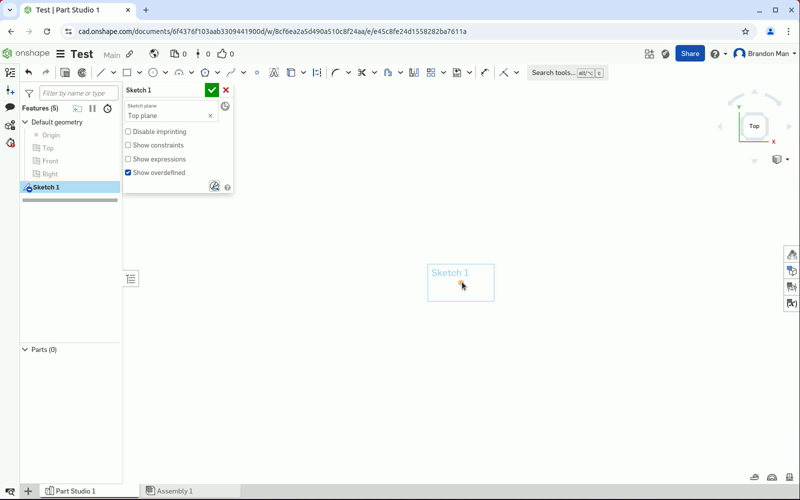
scroll(6)
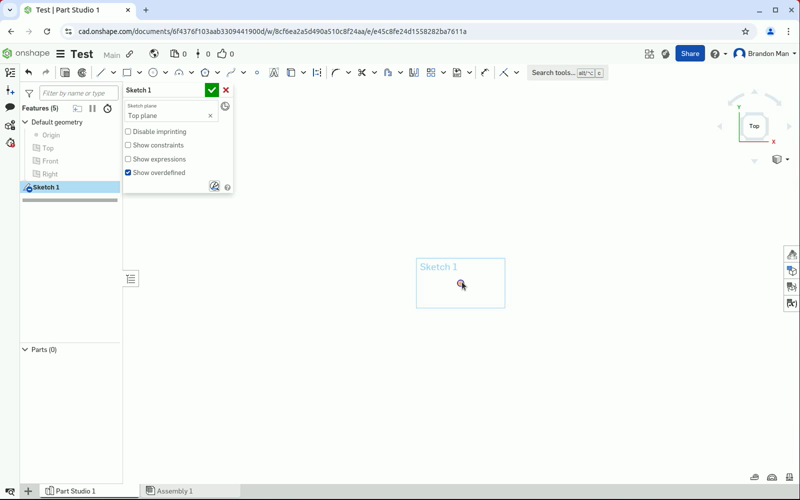
scroll(6)
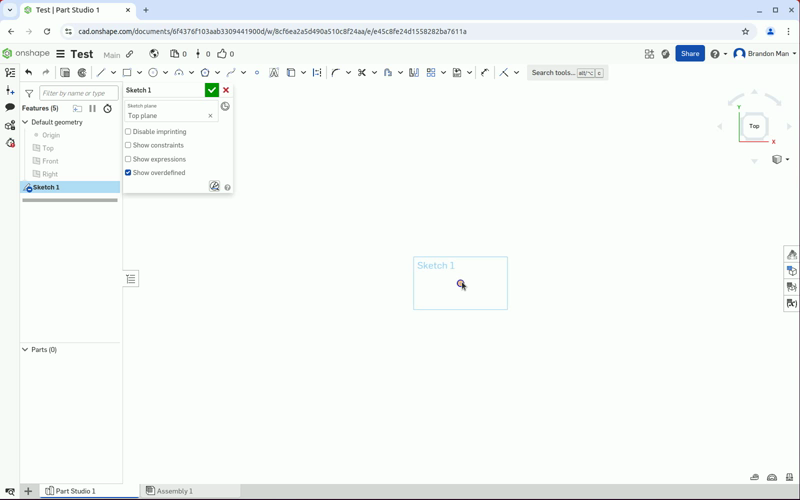
scroll(6)
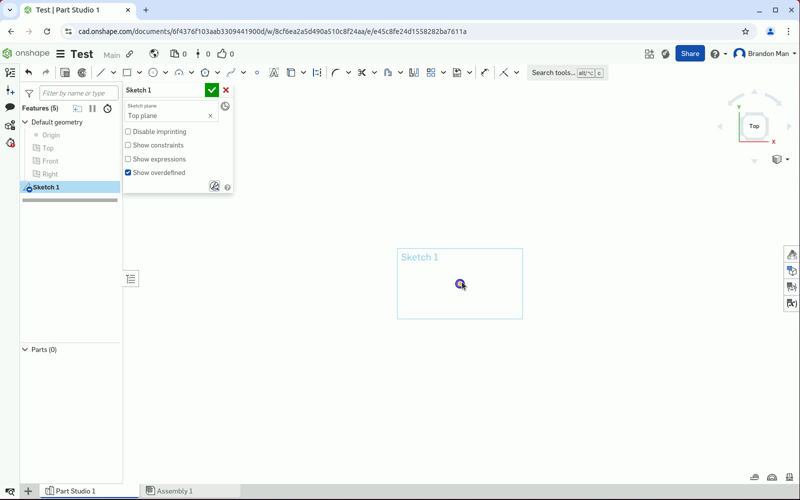
scroll(6)
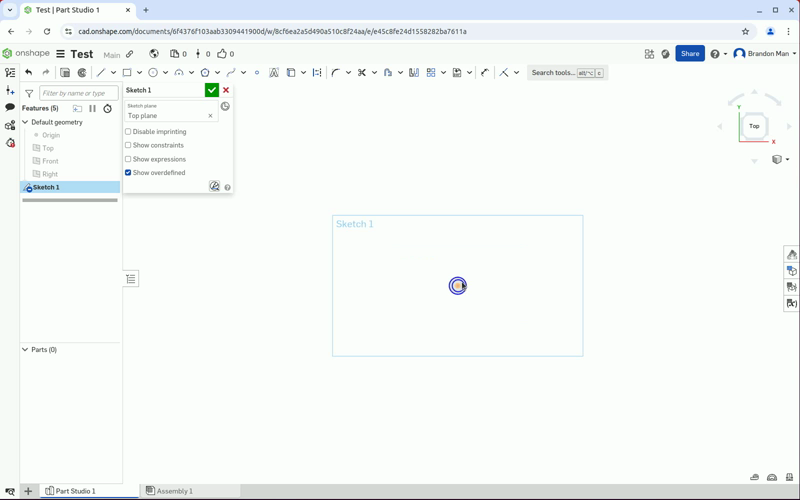
scroll(6)
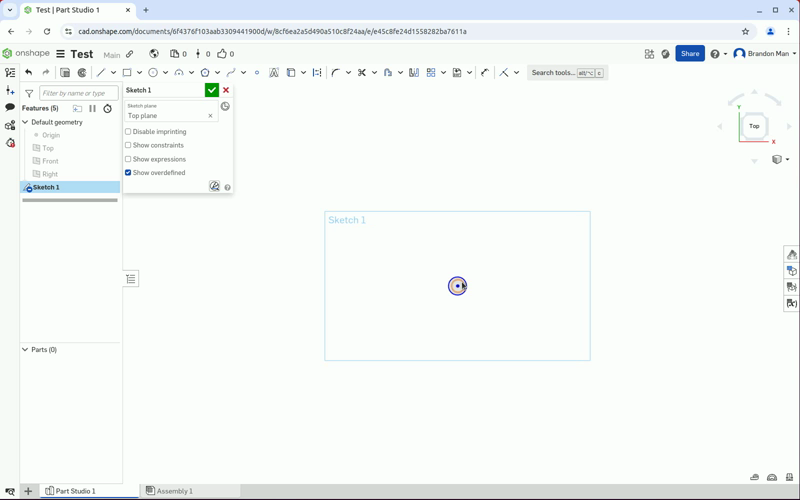
scroll(6)
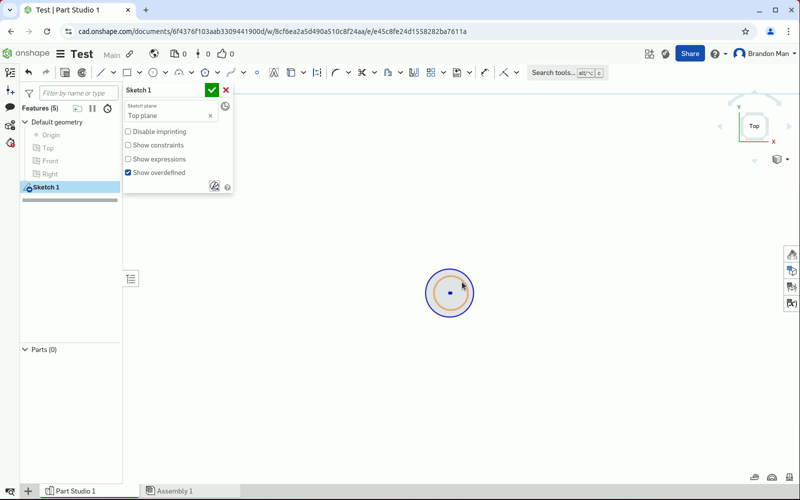
click(462, 281)
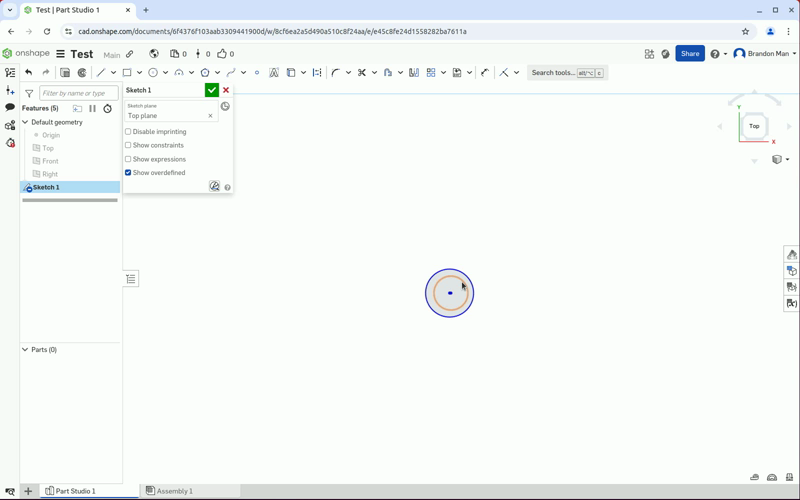
scroll(-6)
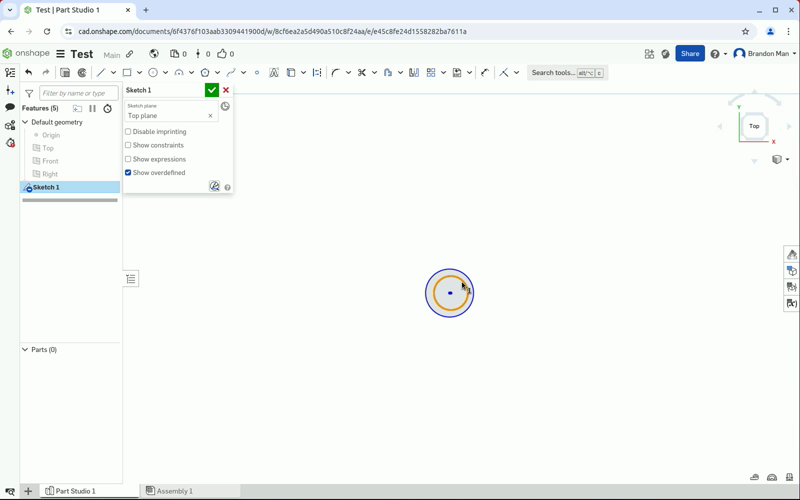
scroll(-6)
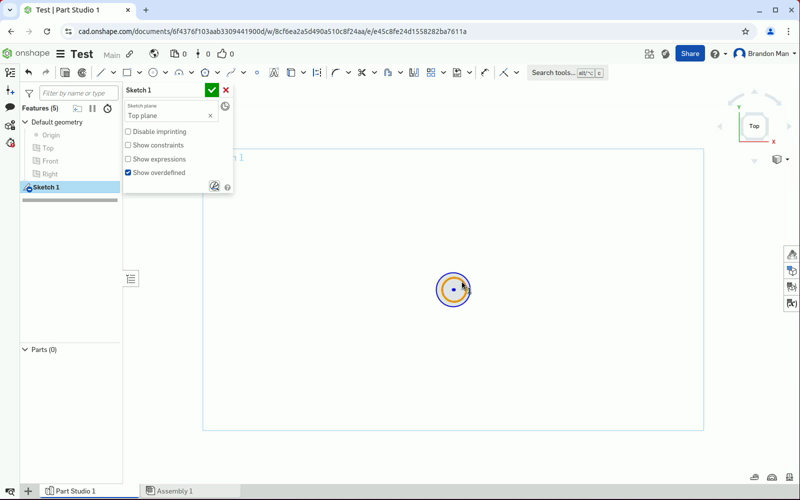
scroll(-6)
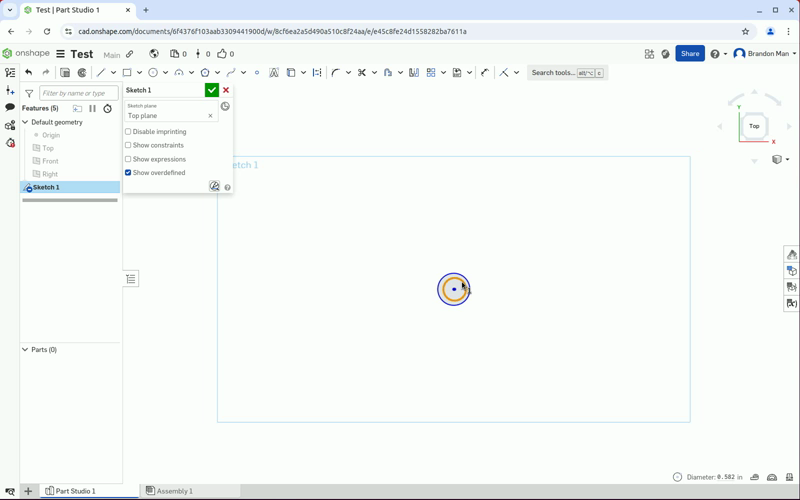
scroll(-6)
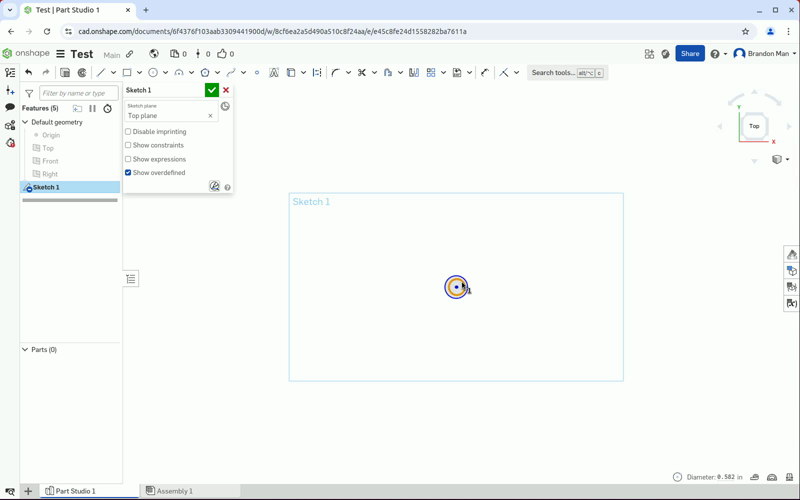
scroll(-6)
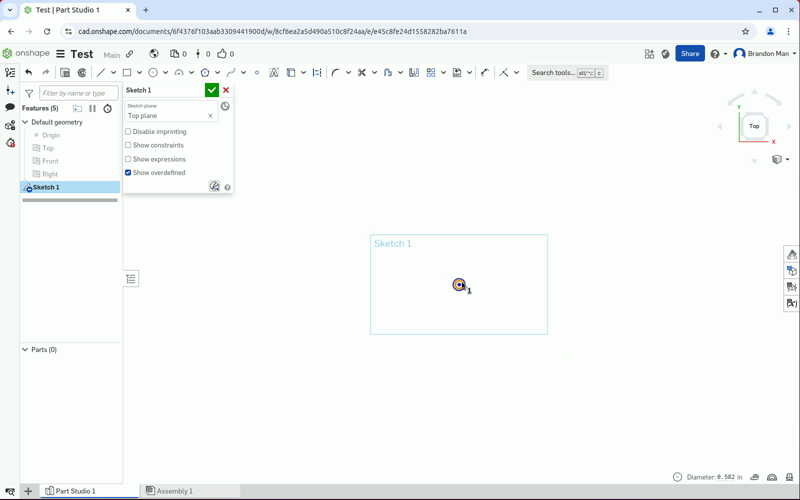
scroll(-6)
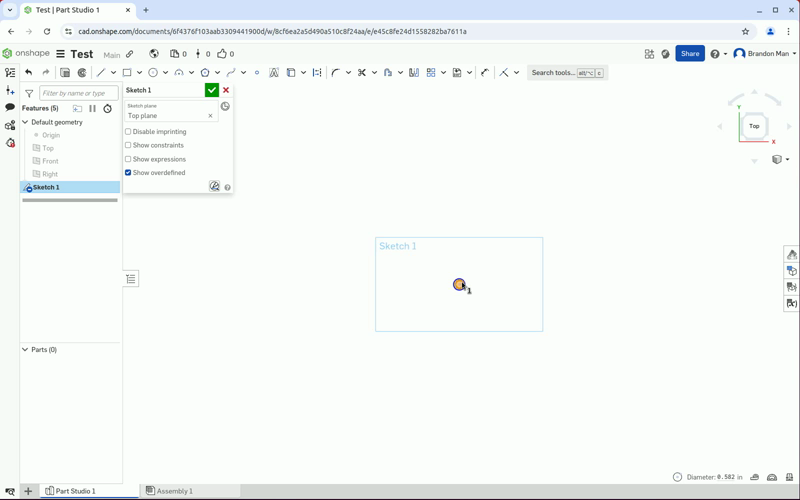
scroll(-6)
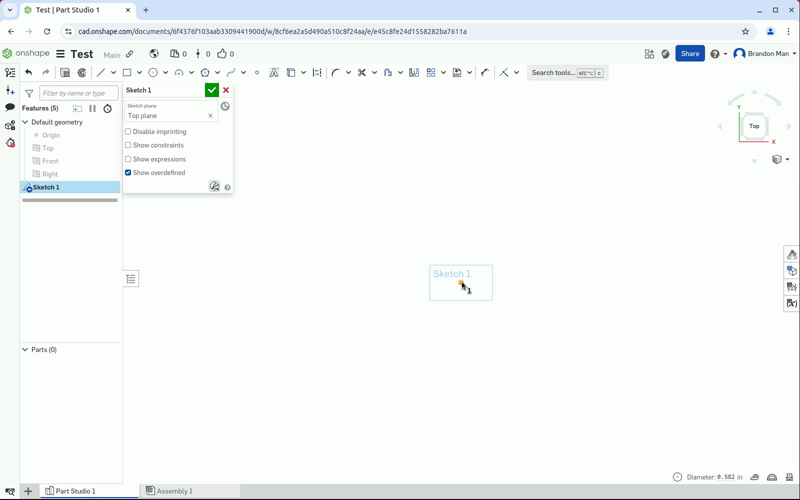
mouse_move(73, 352)
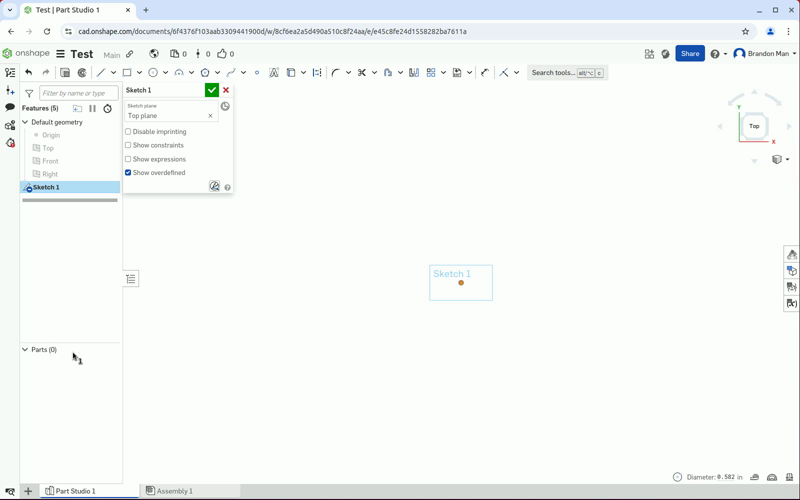
key(shift+y)
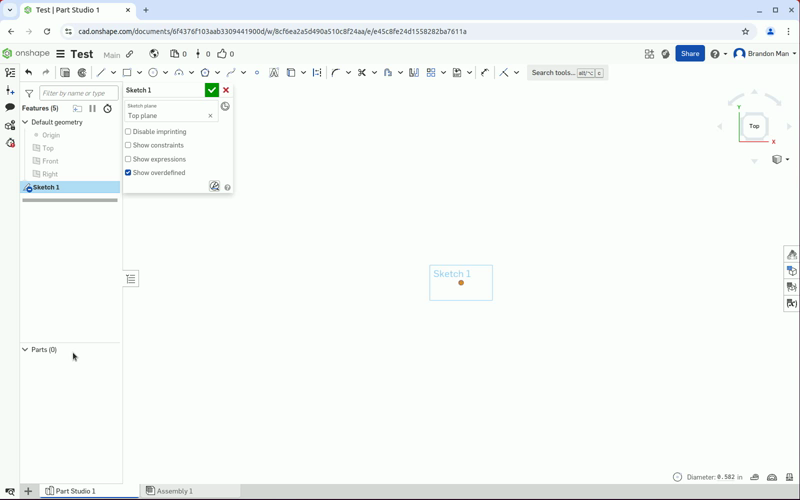
key(shift+e)
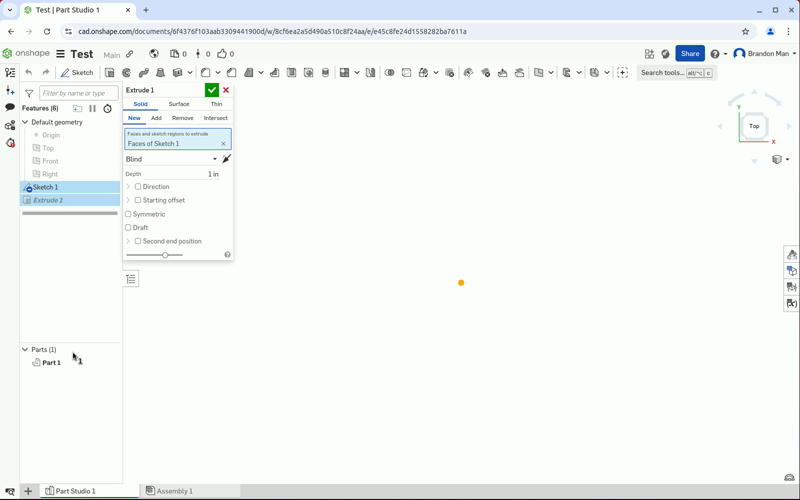
mouse_move(143, 106)
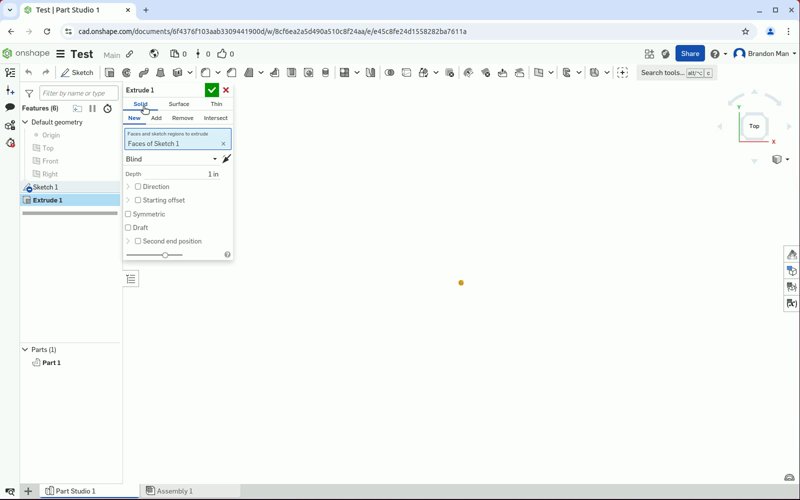
click(143, 106)
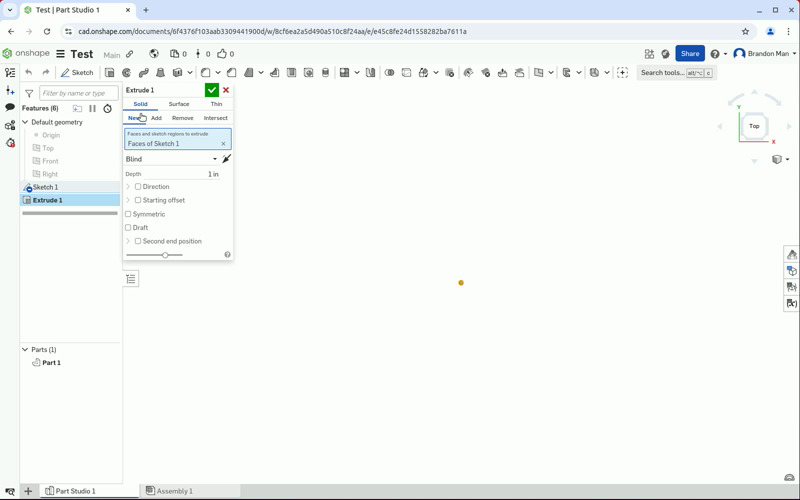
mouse_move(137, 120)
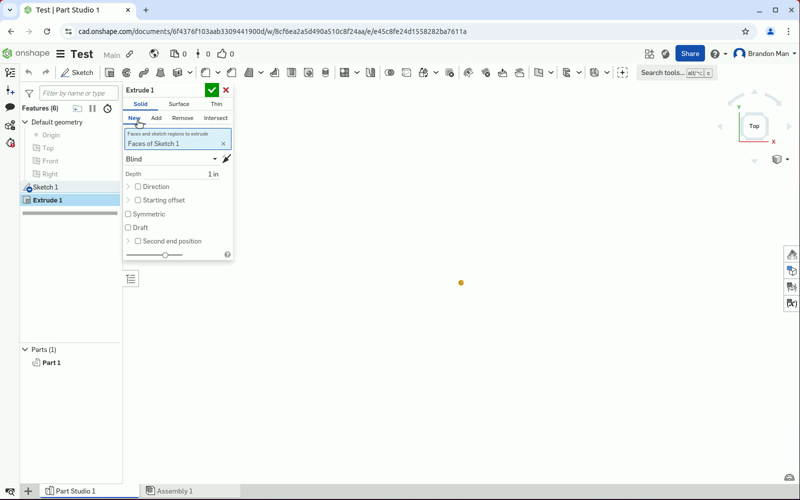
click(137, 120)
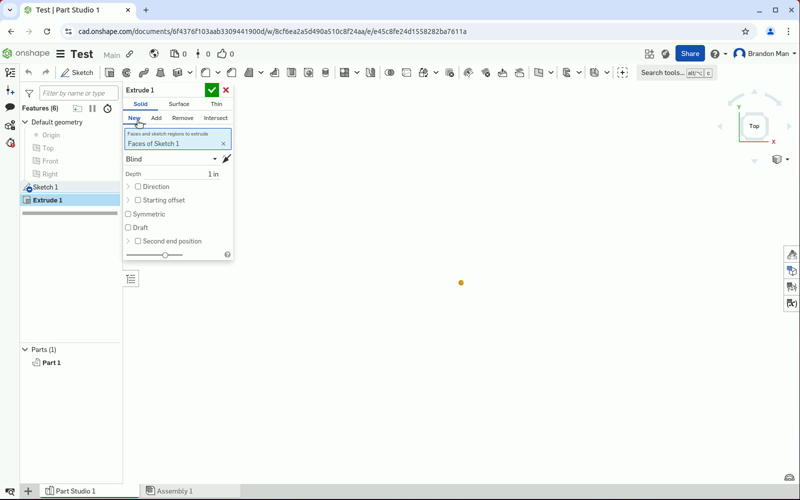
key(tab, 4)
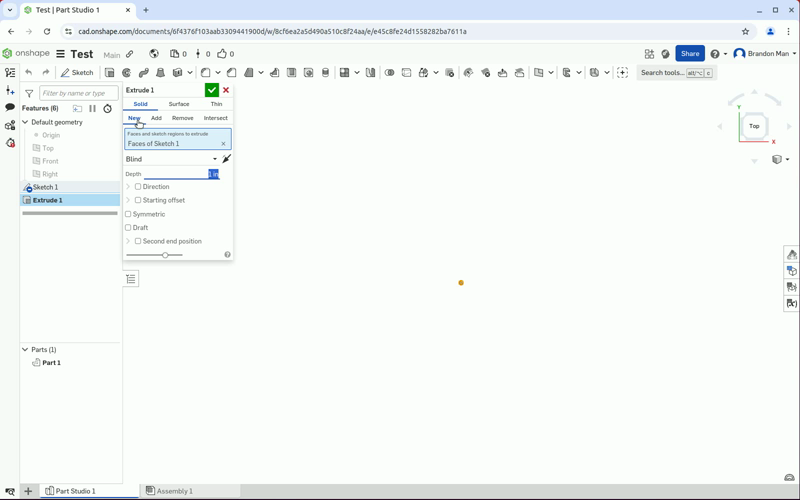
text(23.108)
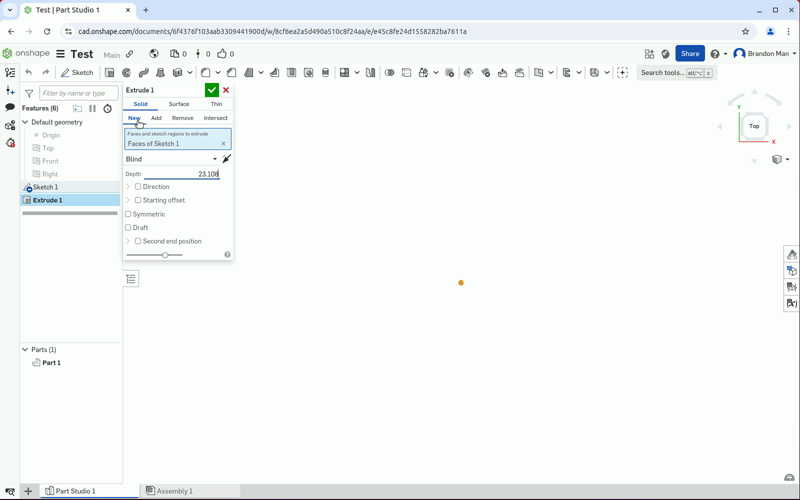
key(enter)
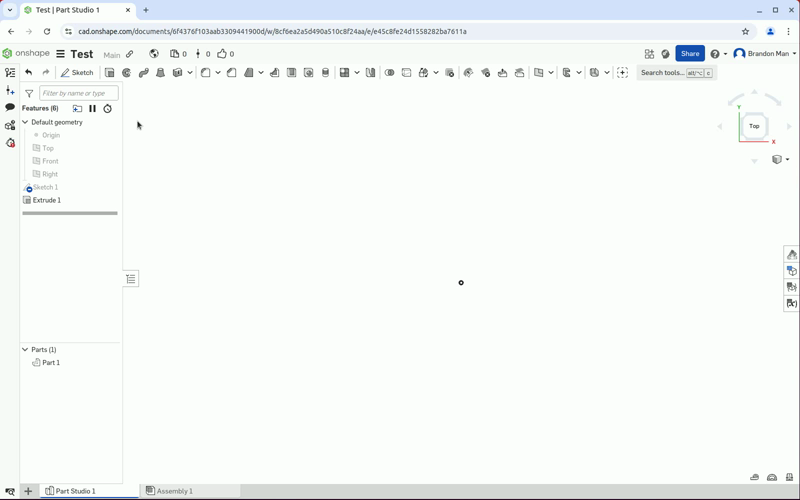
key(shift+h)
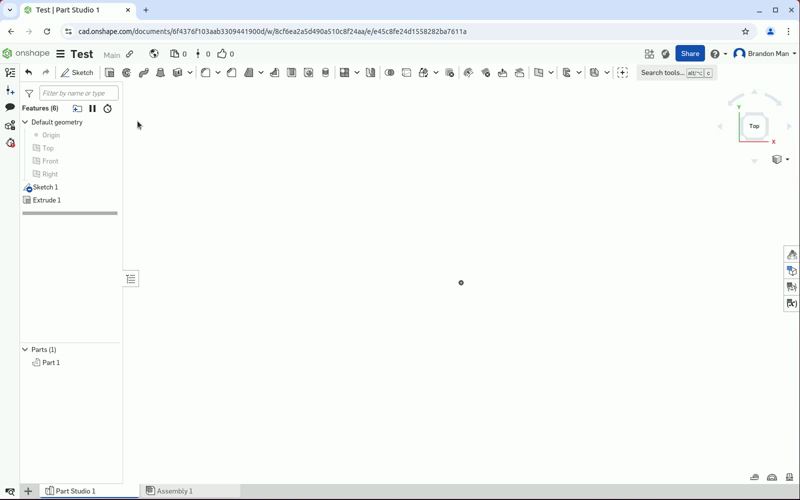
key(shift+h)
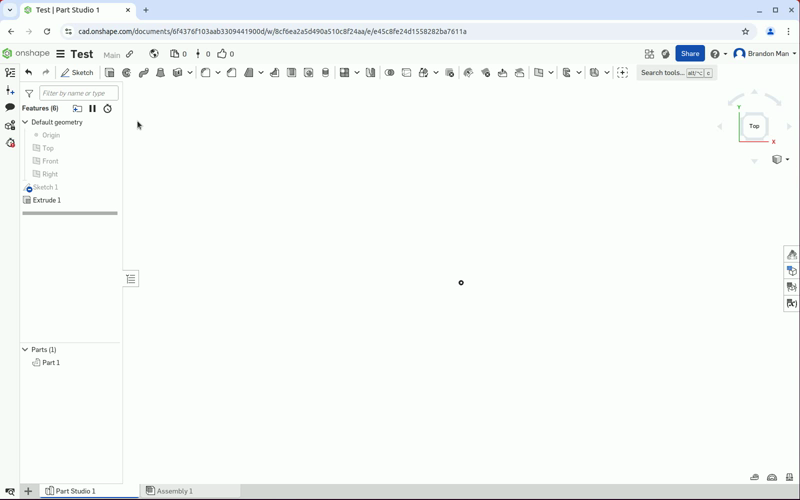
mouse_move(73, 189)
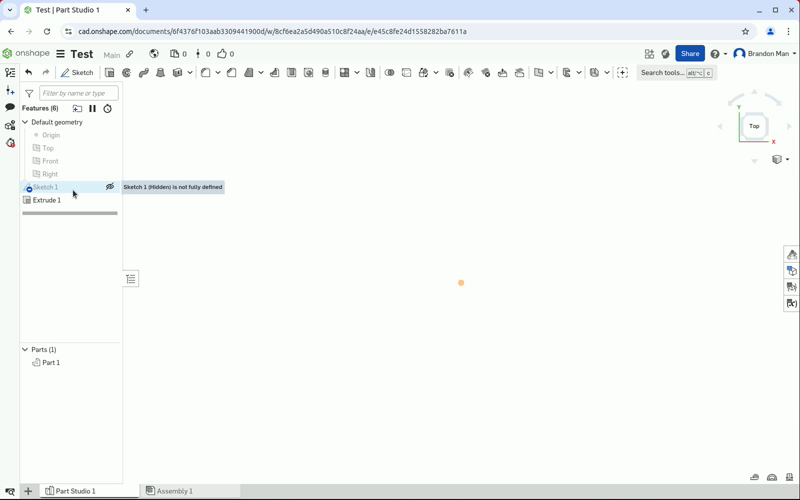
click(73, 189)
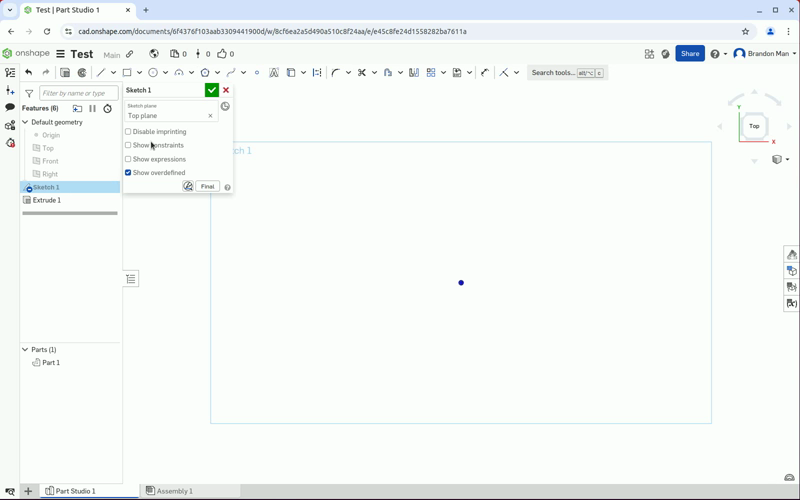
mouse_move(229, 92)
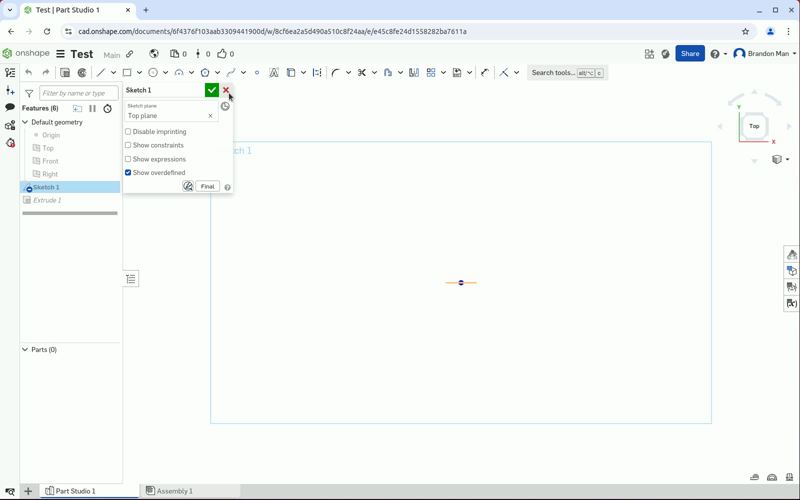
click(229, 92)
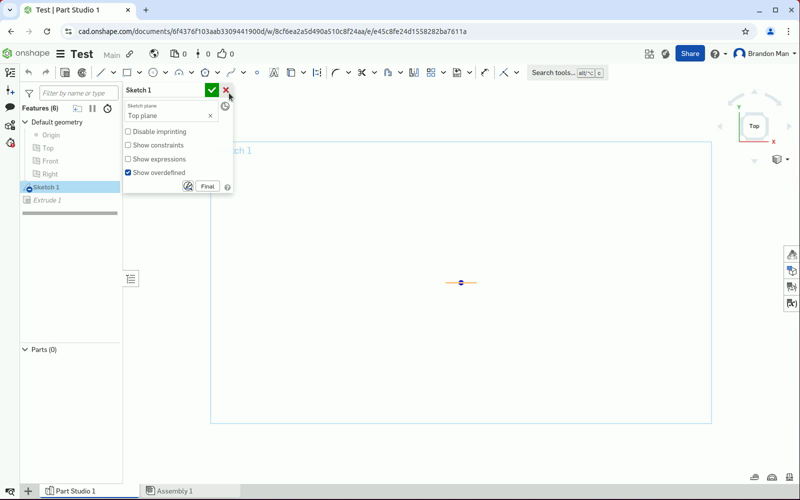
key(shift+s)
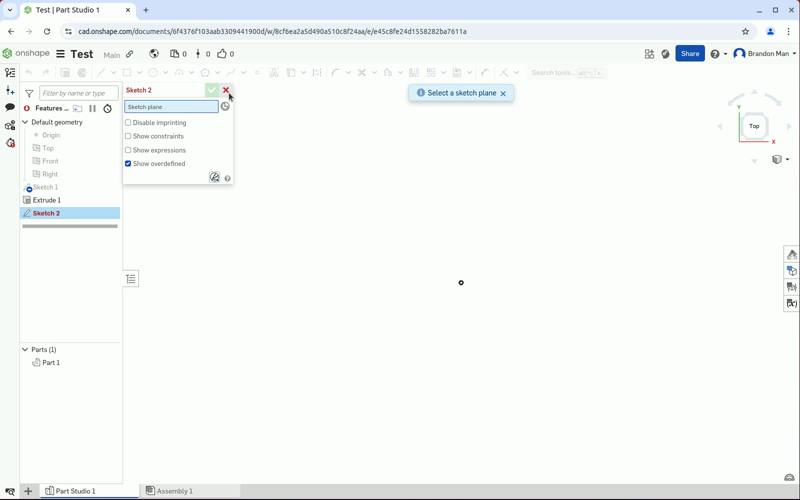
mouse_move(73, 150)
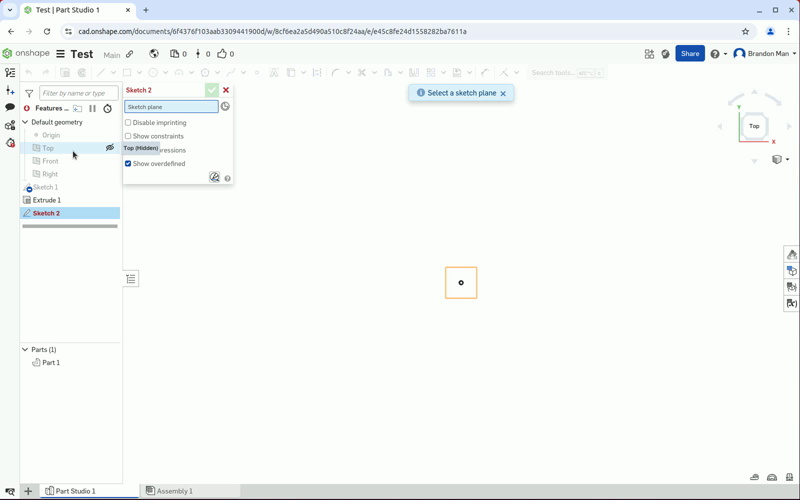
click(73, 150)
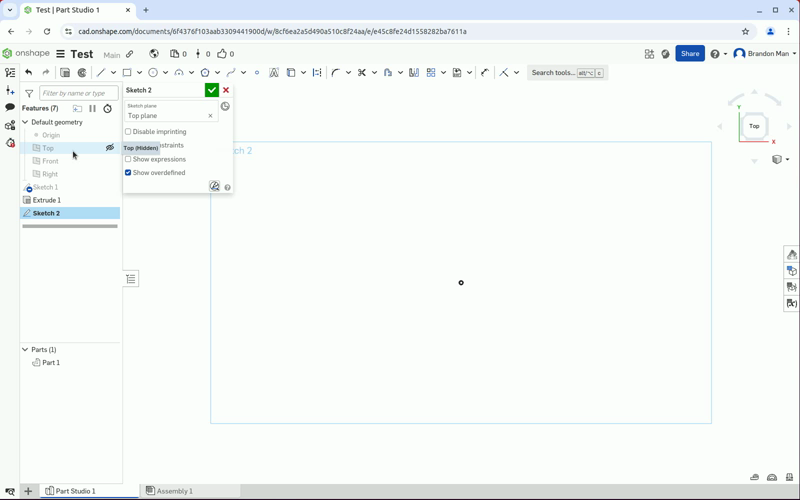
mouse_move(73, 352)
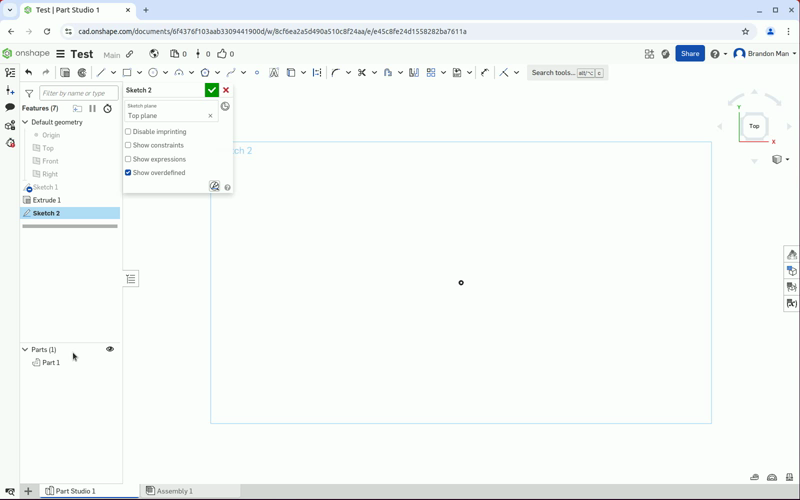
key(y)
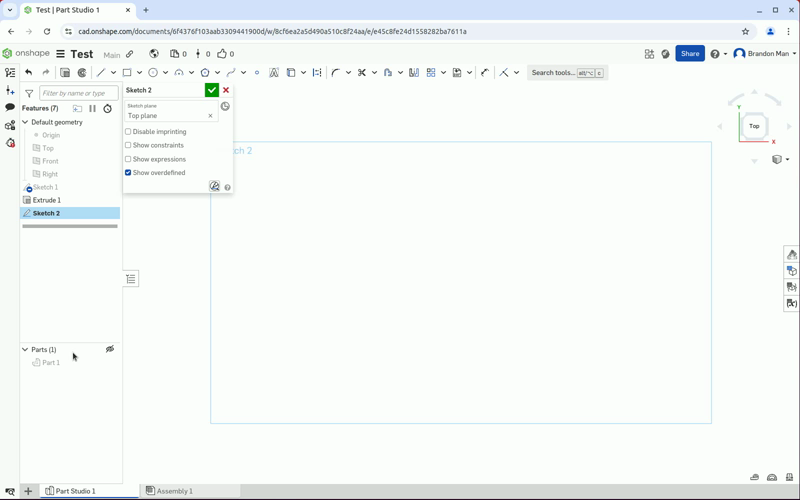
key(c)
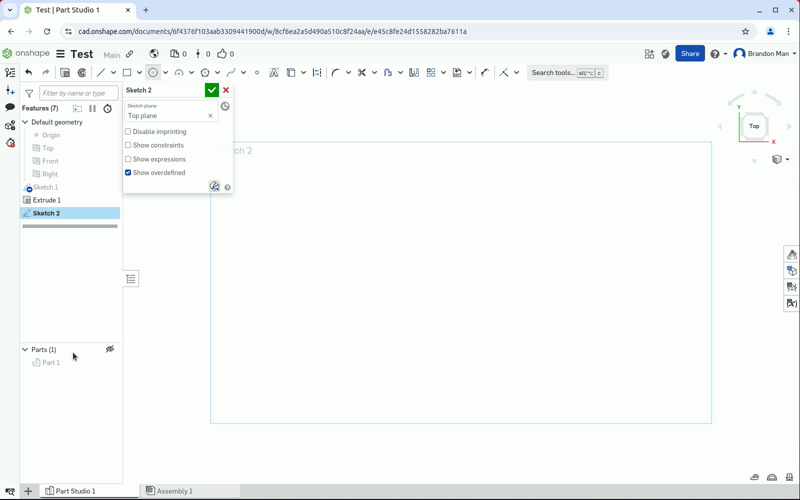
key_down(shift)
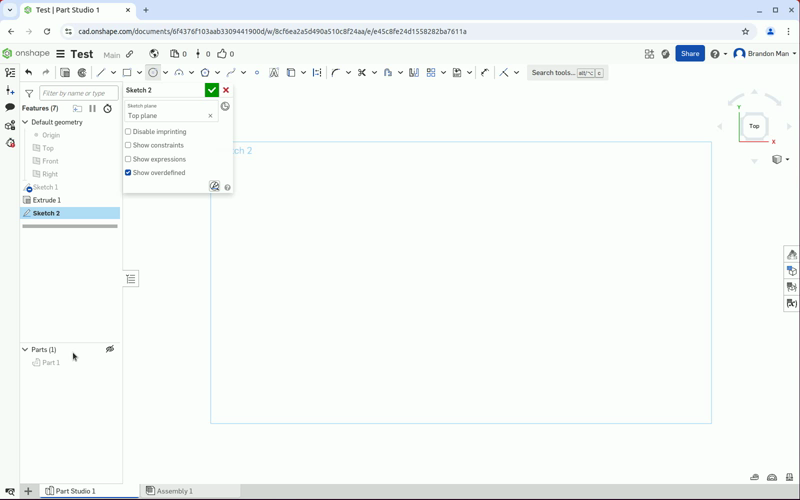
mouse_move(461, 278)
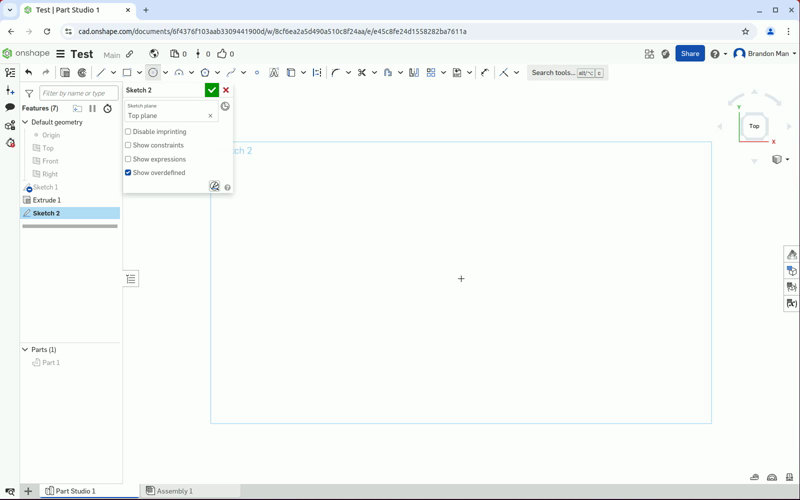
click(461, 278)
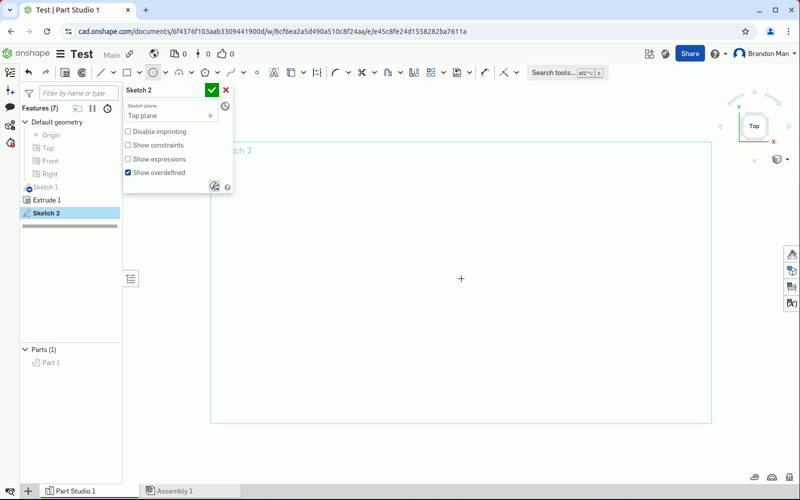
key_up(shift)
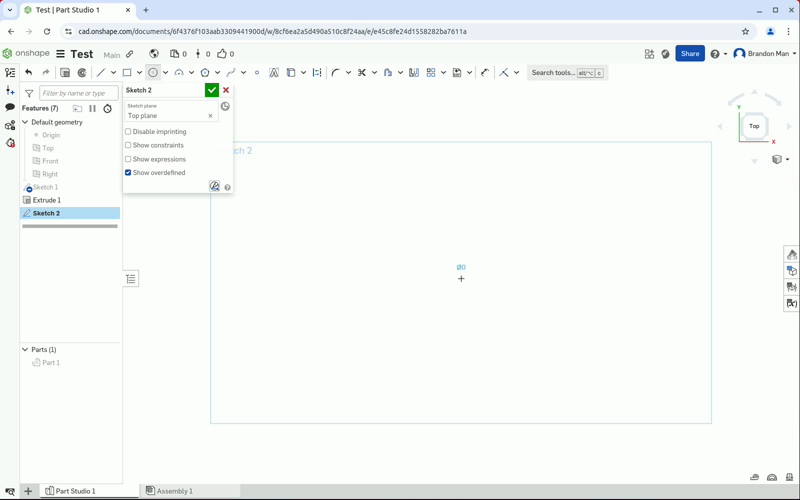
mouse_move(463, 278)
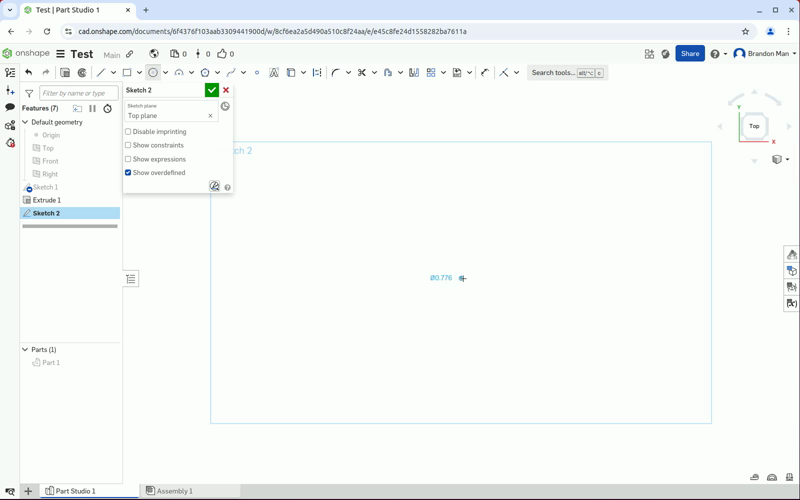
scroll(6)
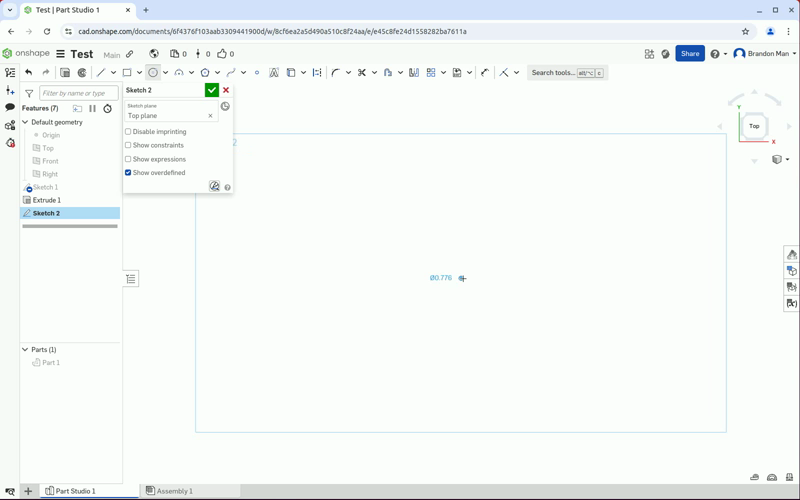
scroll(6)
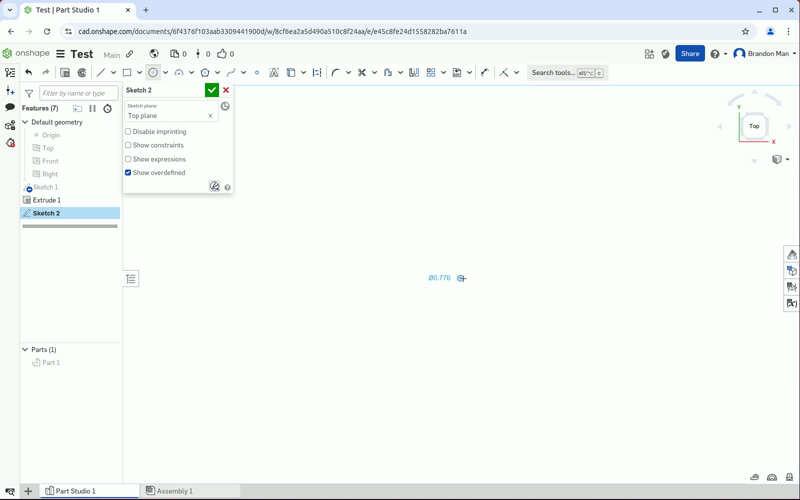
scroll(6)
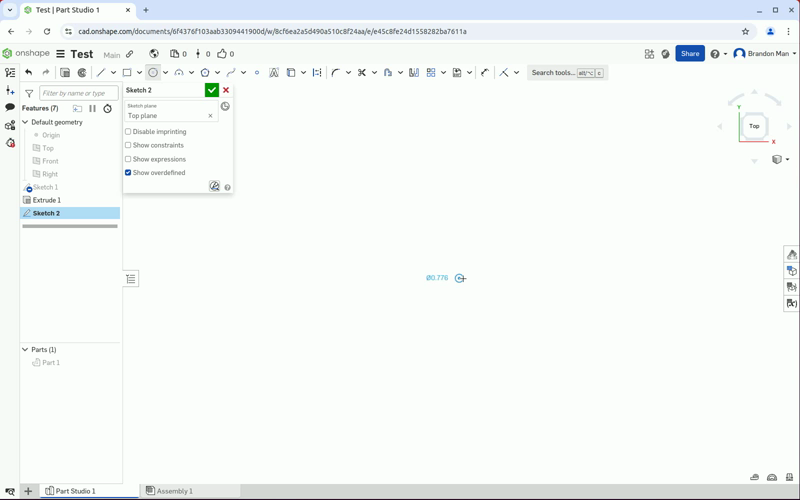
scroll(6)
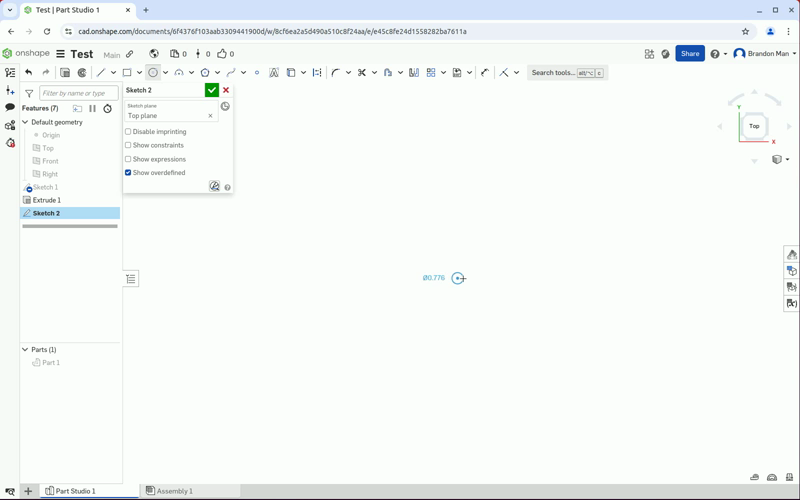
scroll(6)
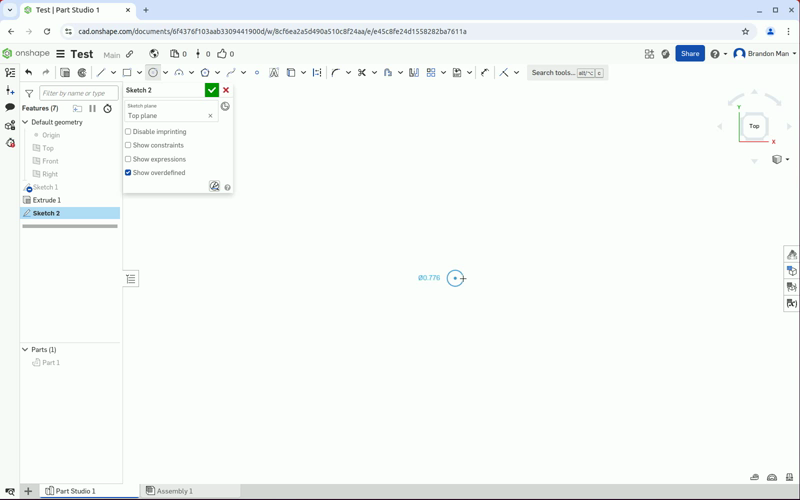
scroll(6)
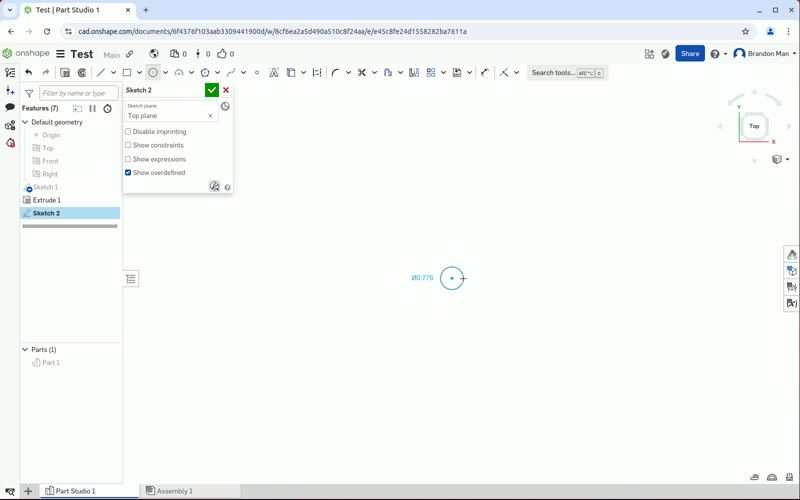
scroll(6)
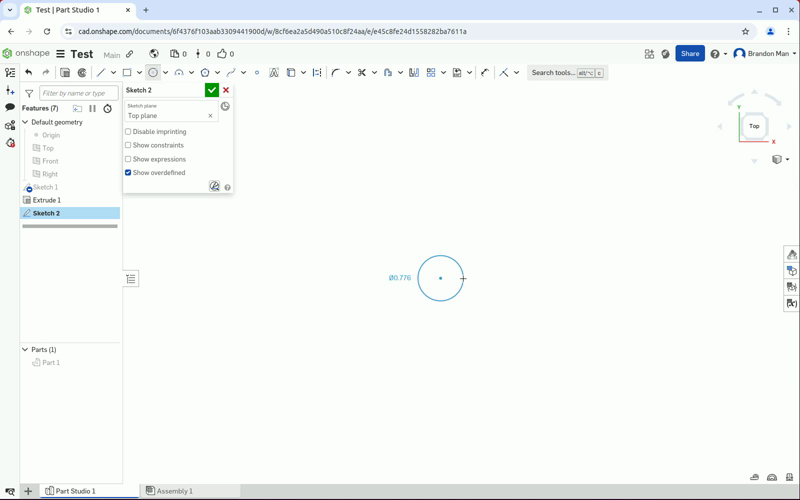
click(463, 278)
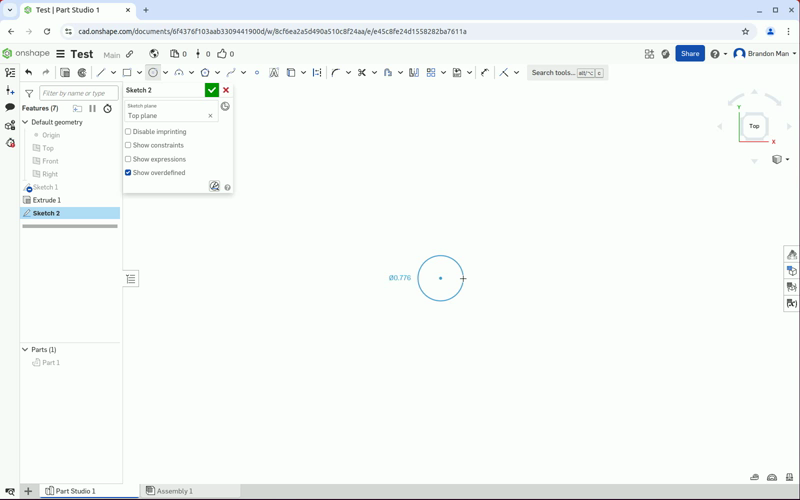
scroll(-6)
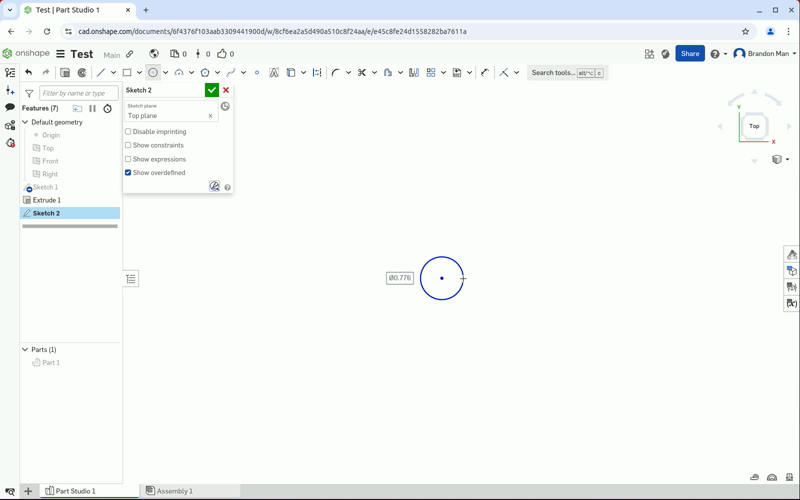
scroll(-6)
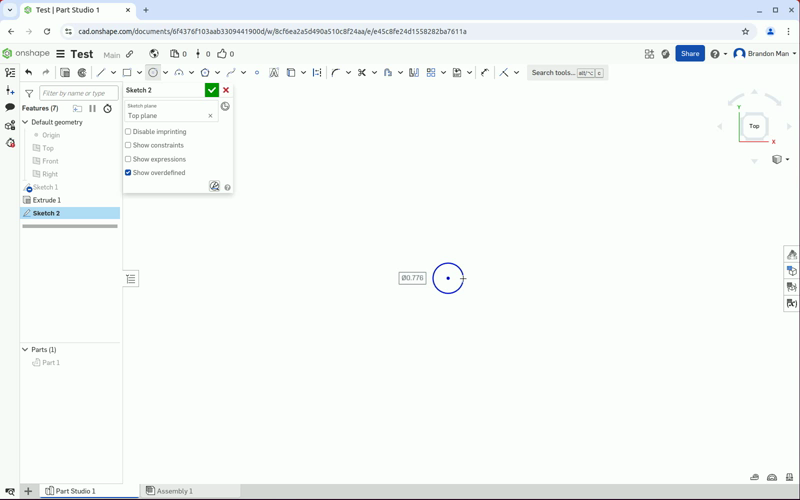
scroll(-6)
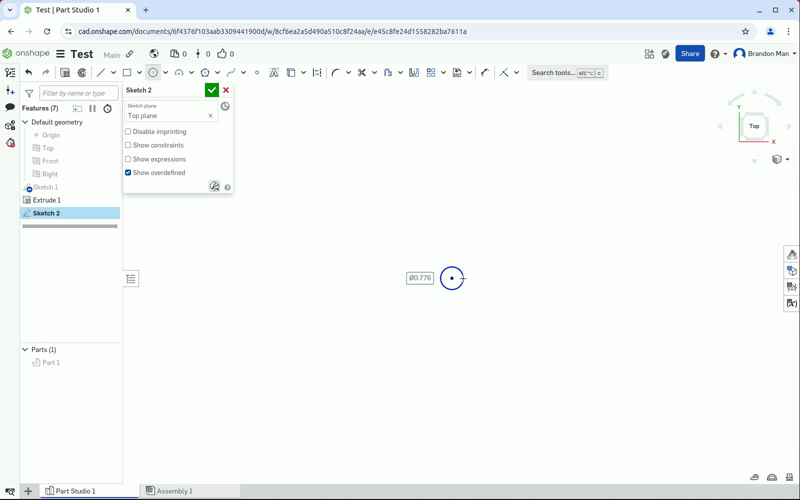
scroll(-6)
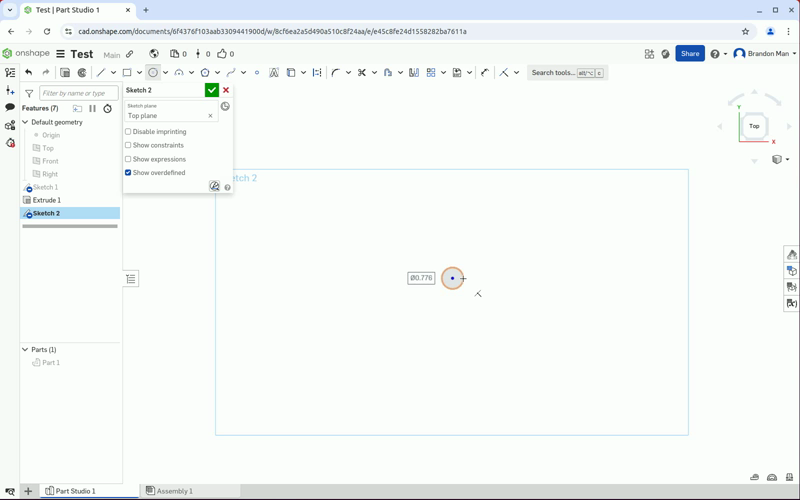
scroll(-6)
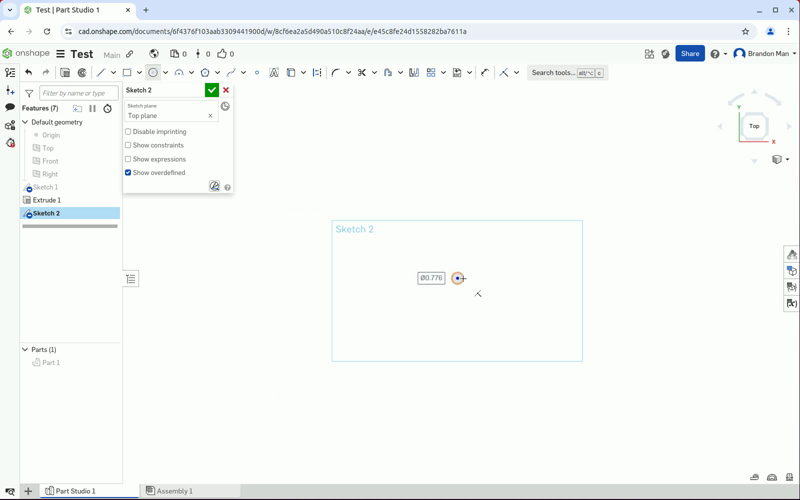
scroll(-6)
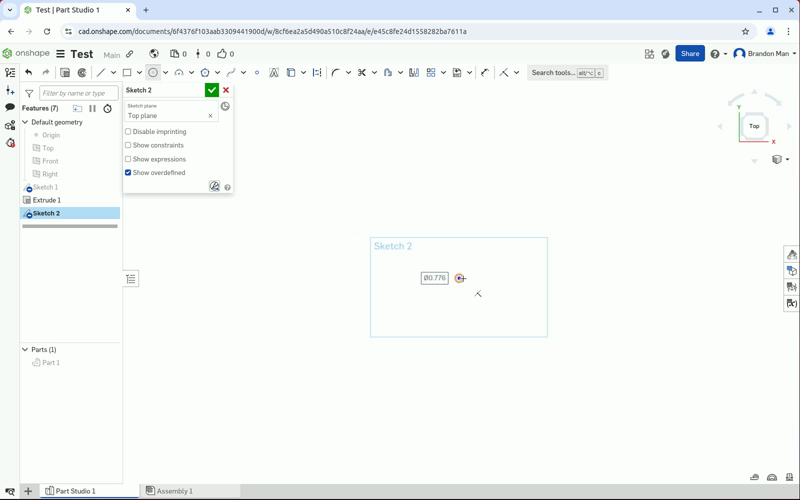
scroll(-6)
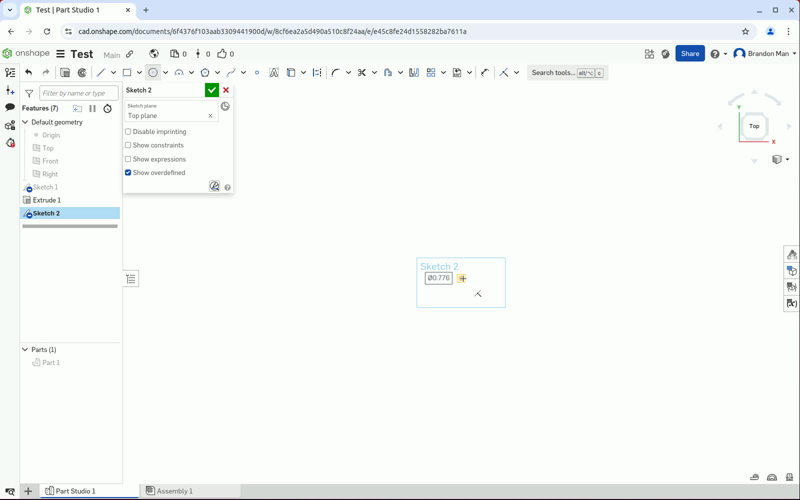
key(esc)
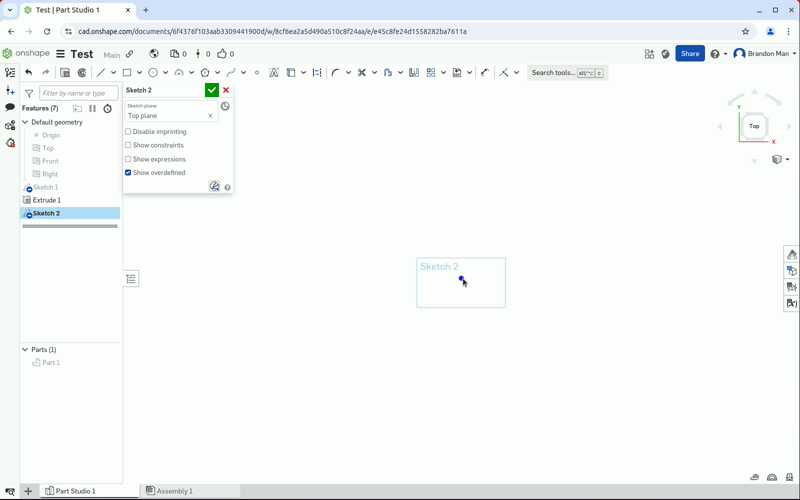
mouse_move(460, 278)
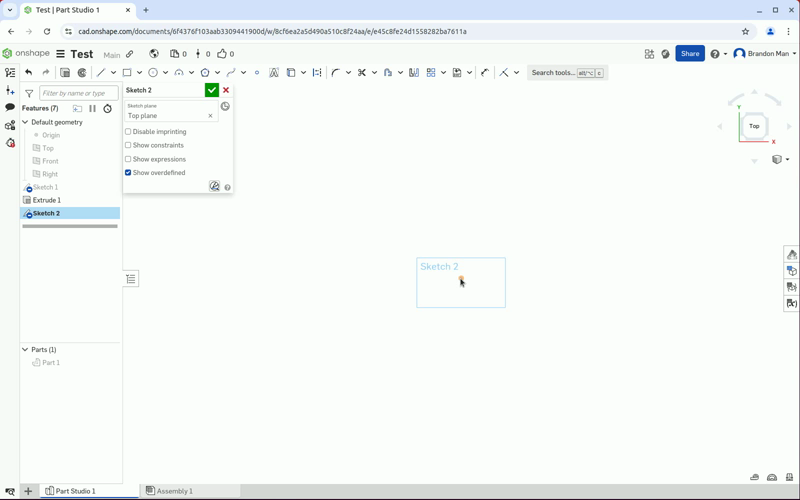
scroll(6)
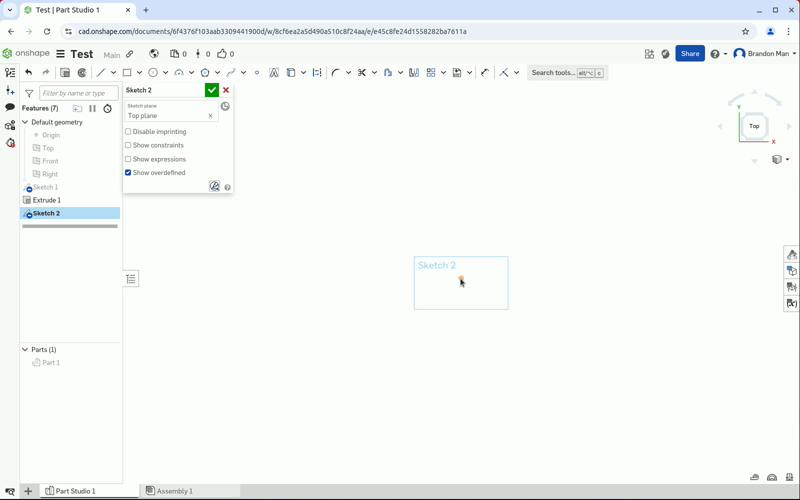
scroll(6)
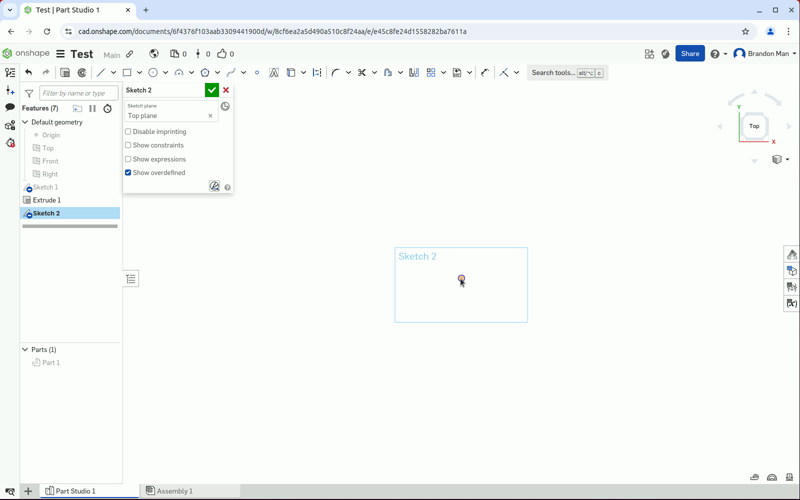
scroll(6)
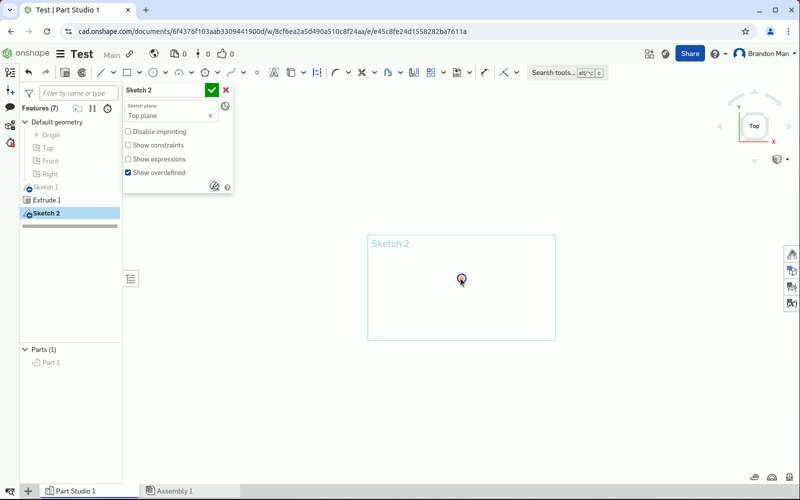
scroll(6)
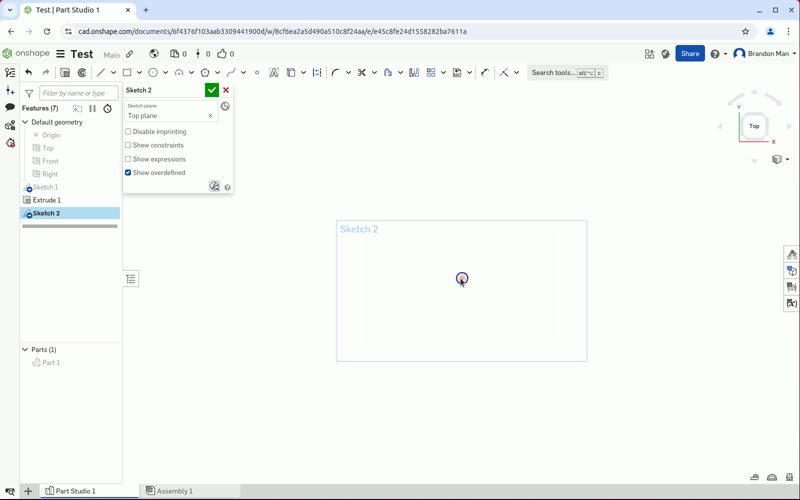
scroll(6)
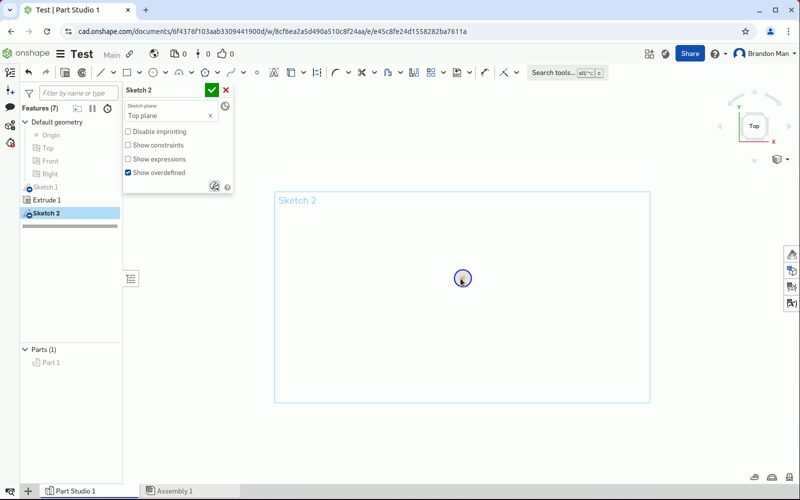
scroll(6)
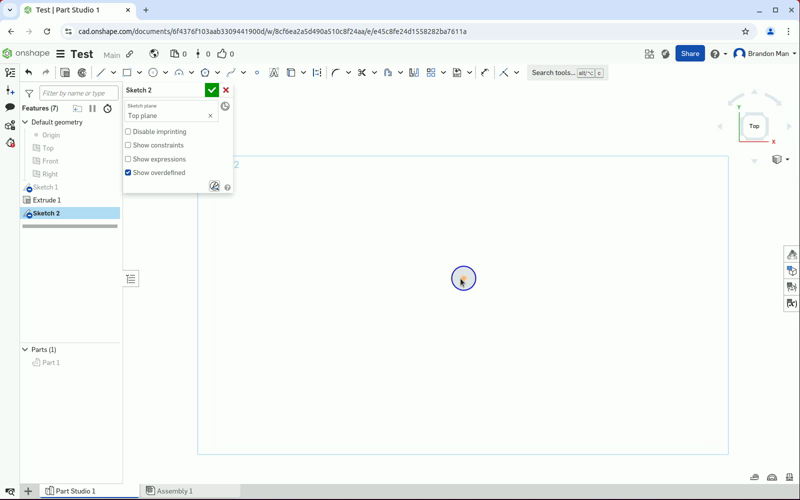
scroll(6)
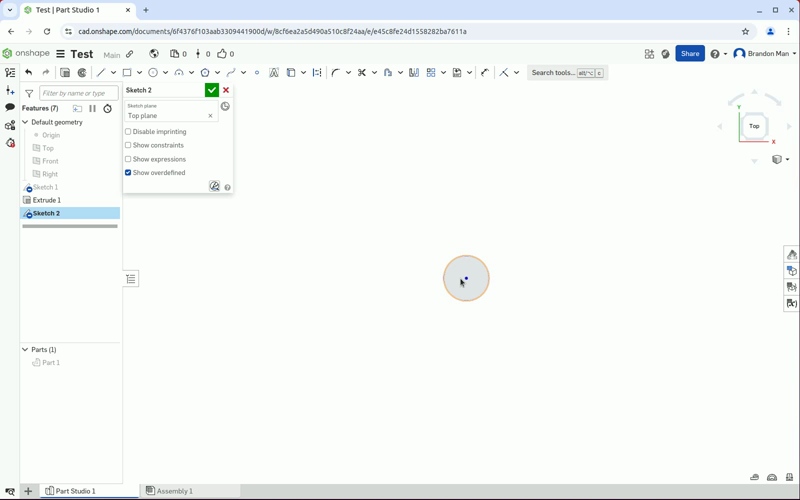
click(460, 278)
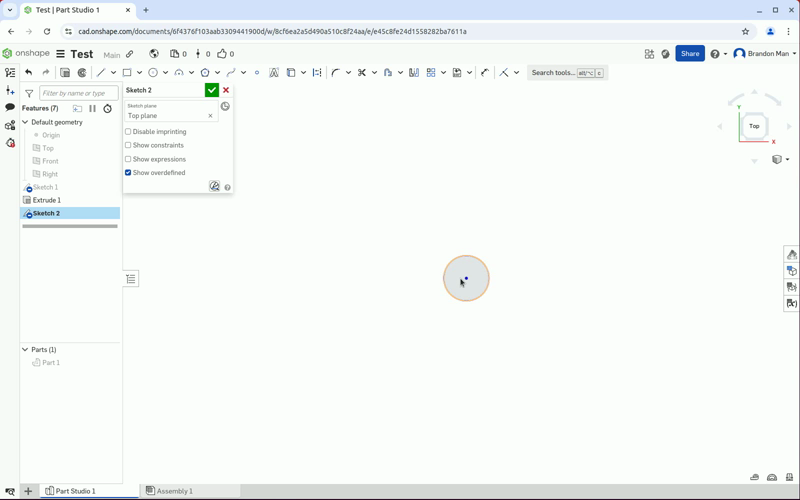
scroll(-6)
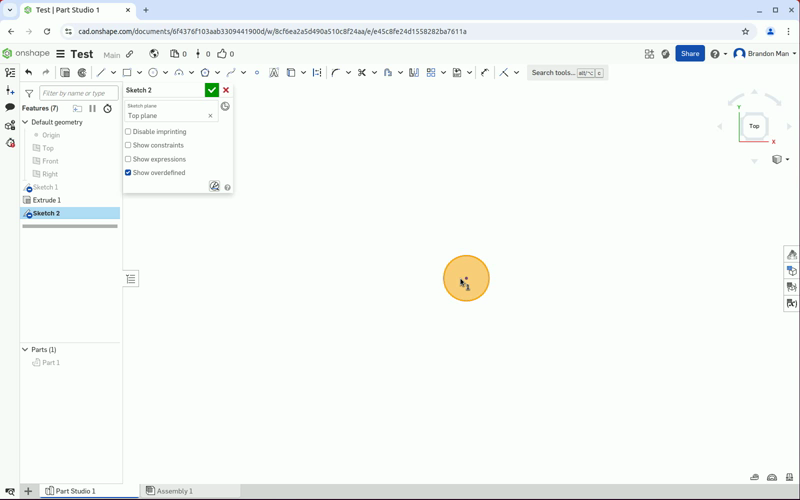
scroll(-6)
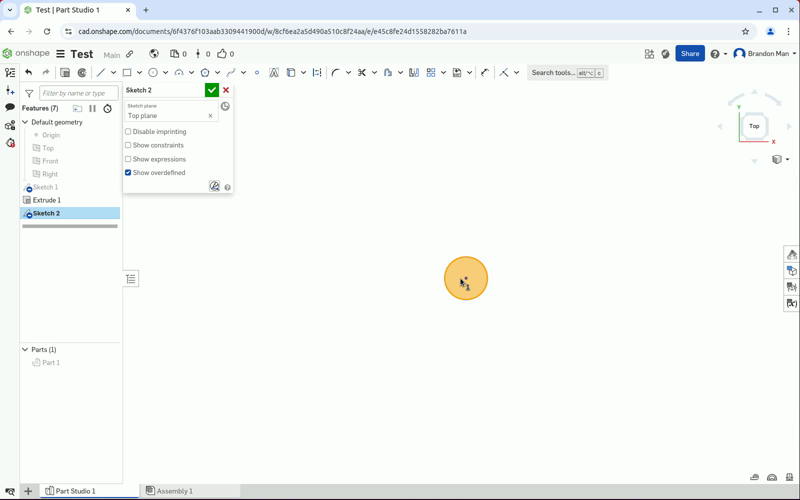
scroll(-6)
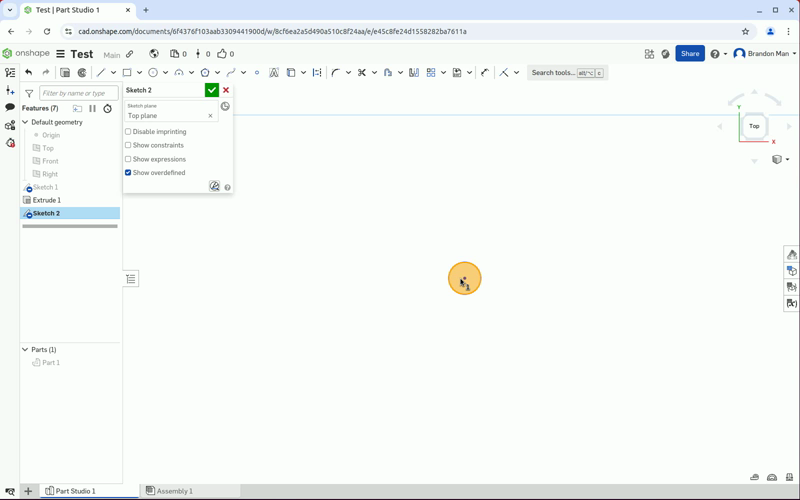
scroll(-6)
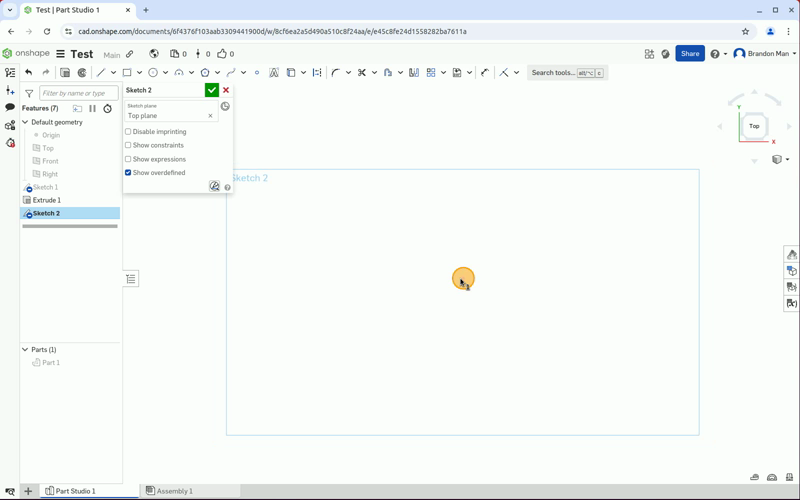
scroll(-6)
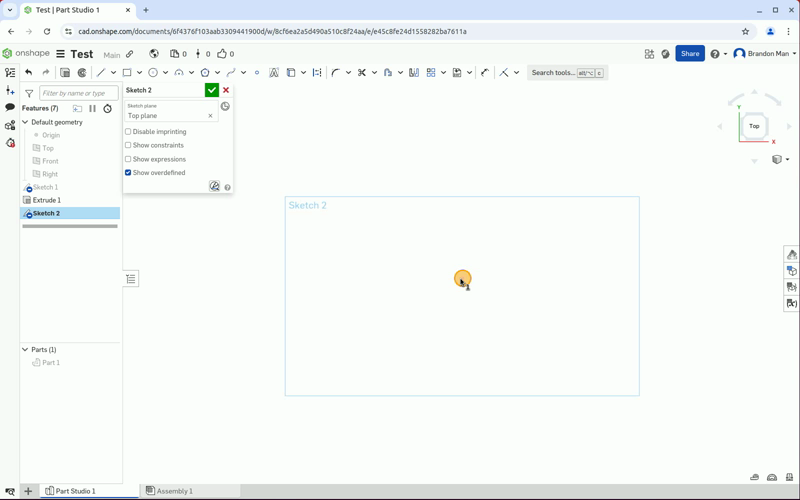
scroll(-6)
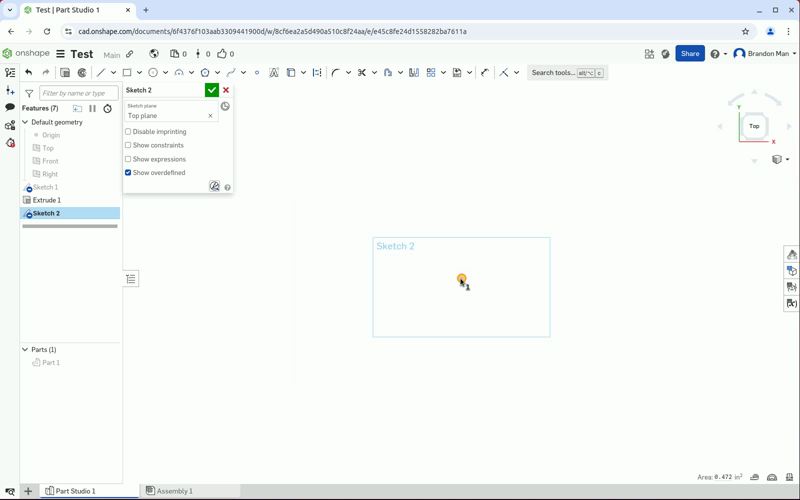
scroll(-6)
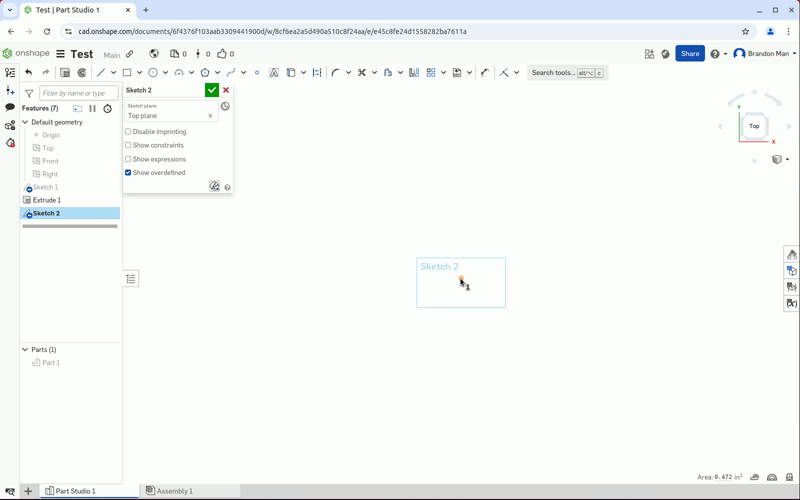
mouse_move(73, 352)
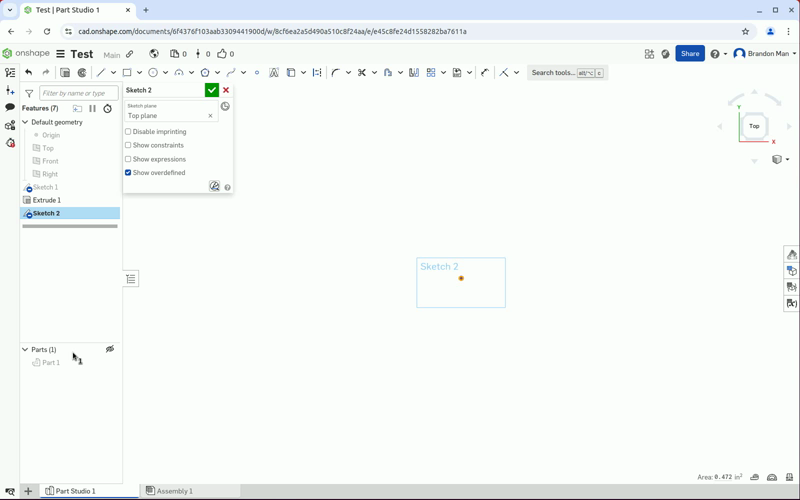
key(shift+y)
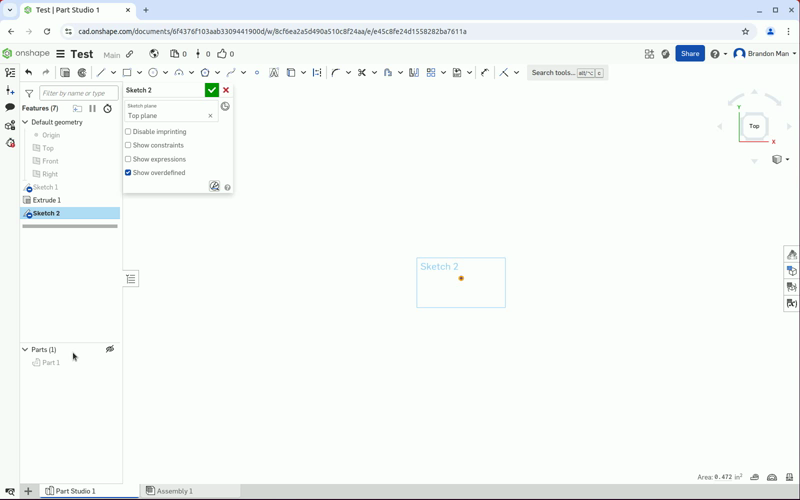
key(shift+e)
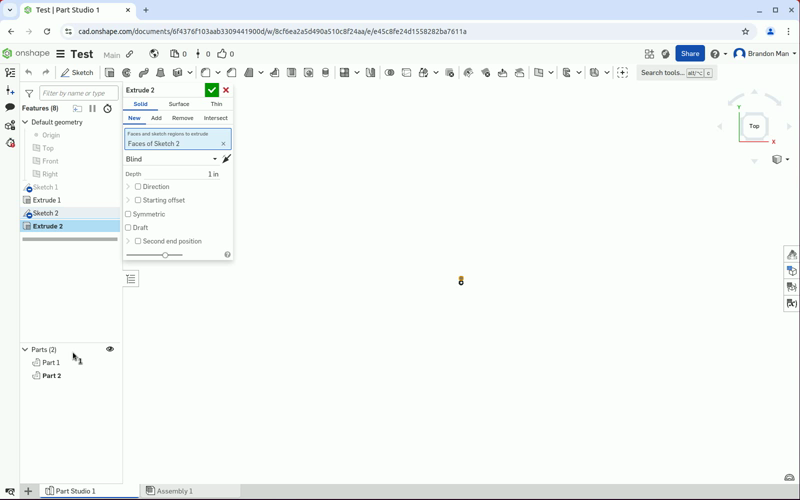
mouse_move(143, 106)
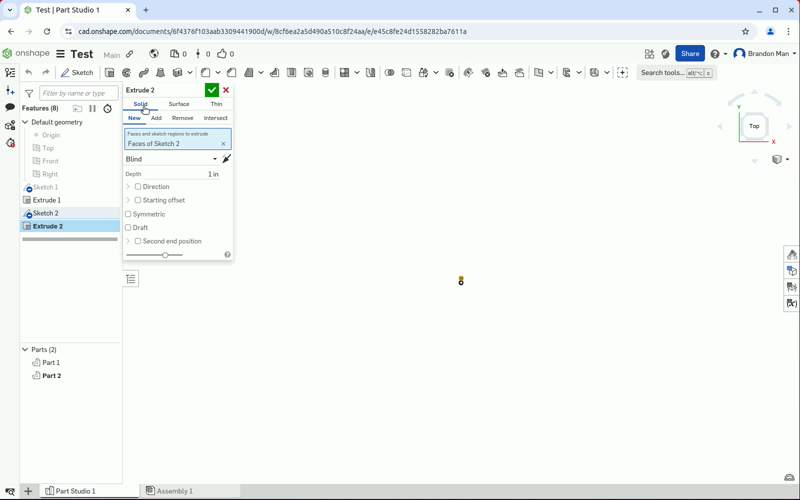
click(143, 106)
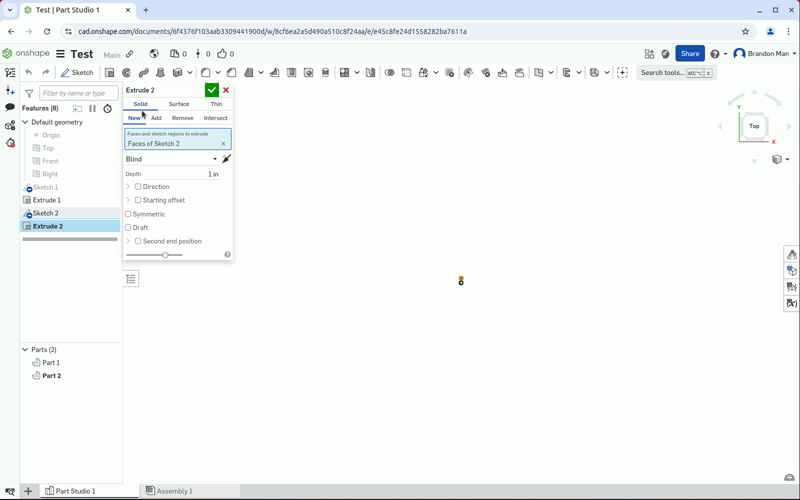
mouse_move(137, 120)
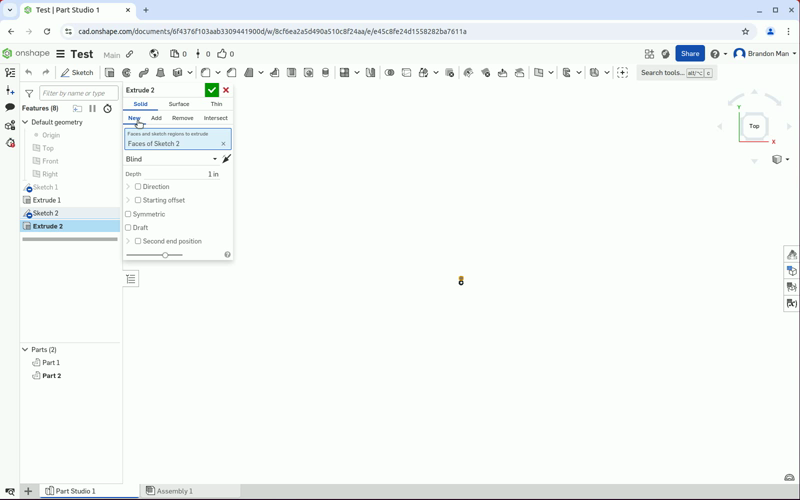
click(137, 120)
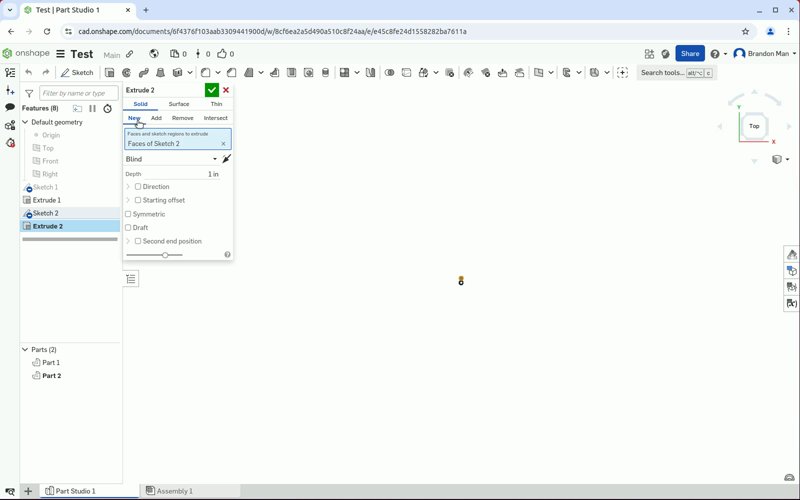
key(tab, 4)
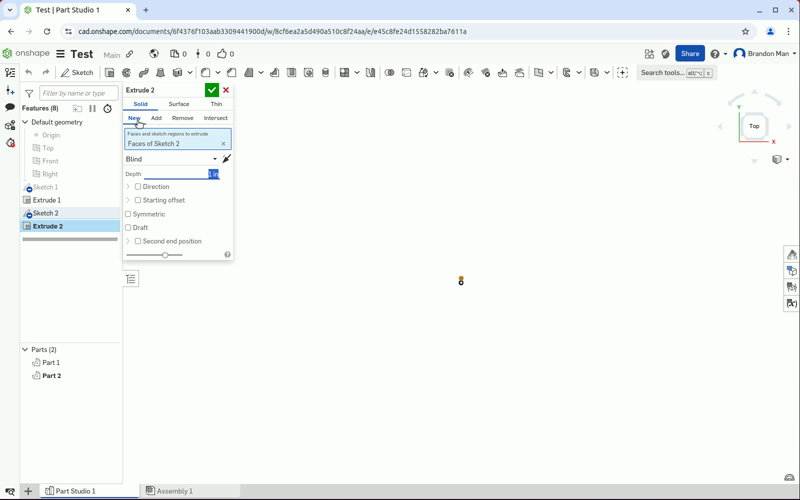
text(21.905)
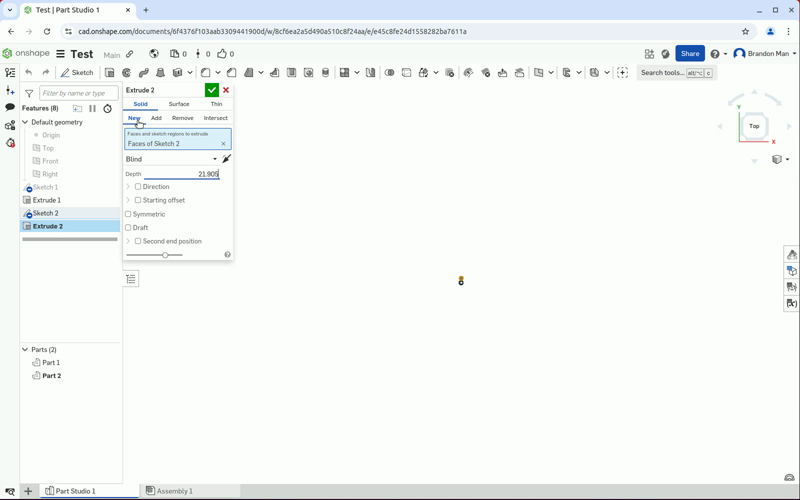
key(enter)
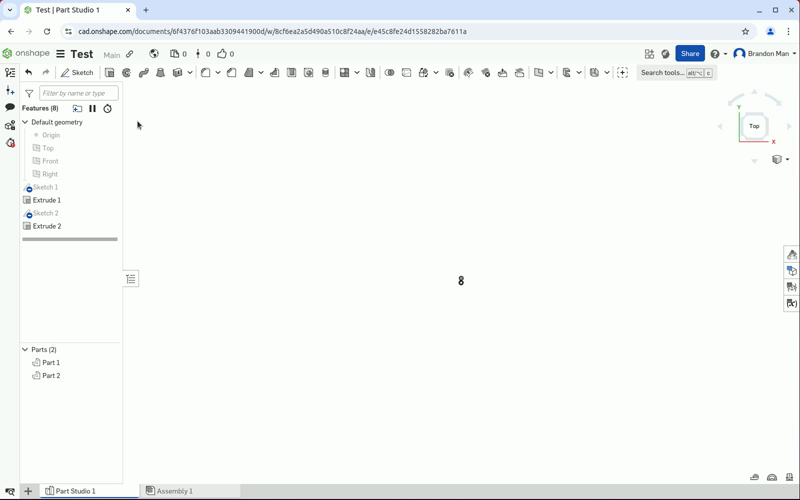
key(shift+h)
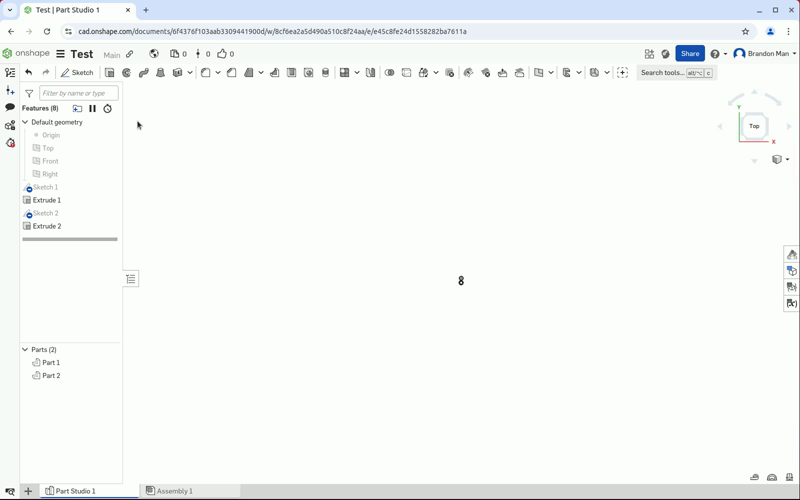
key(shift+h)
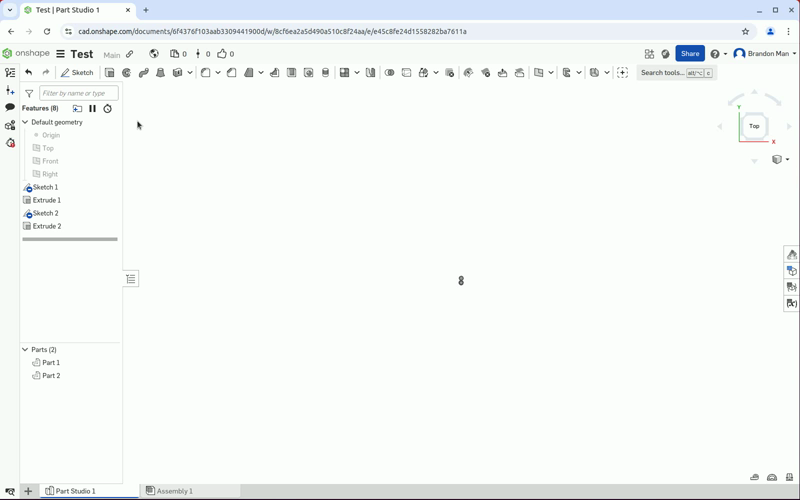
key(shift+7)
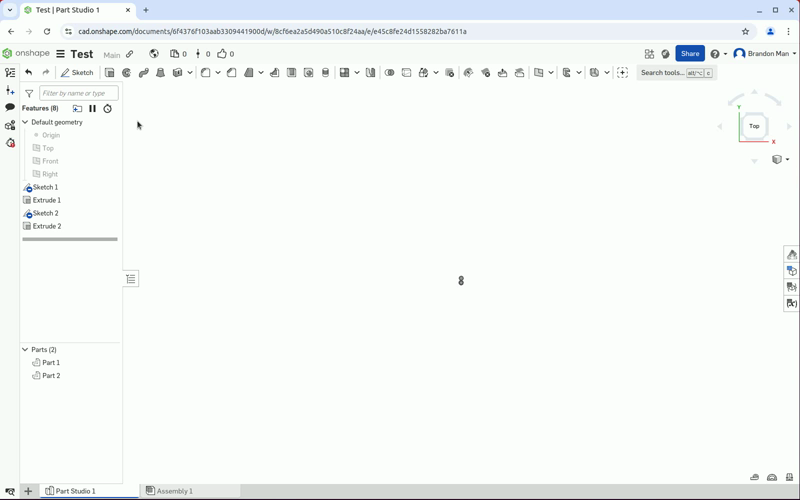
key(up, 3)
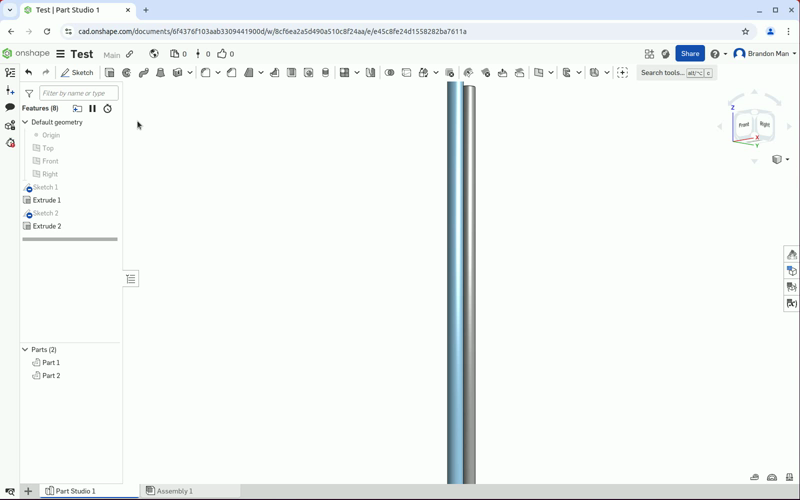
key(left, 3)
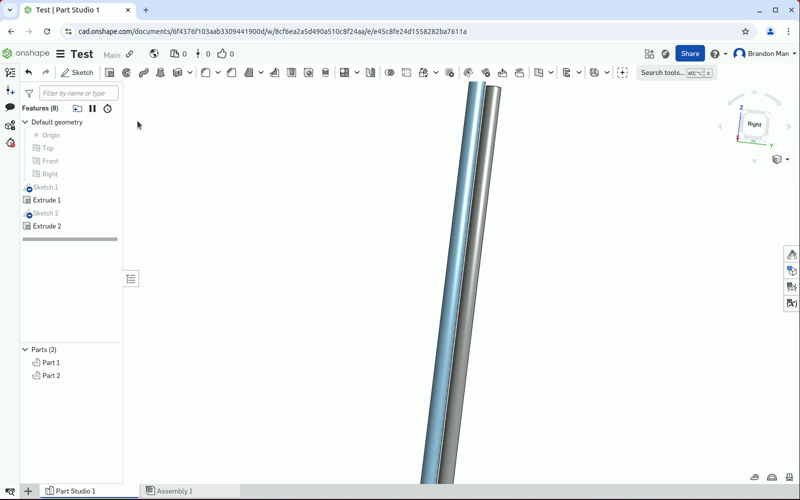
key(right, 3)
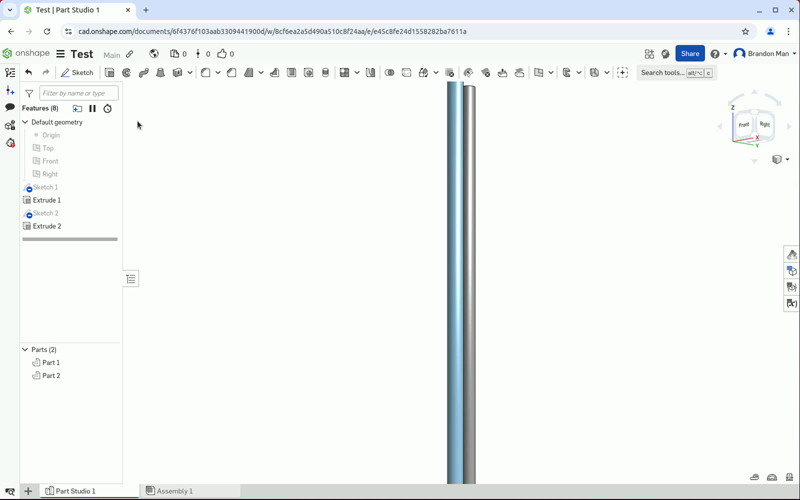
key(down, 3)
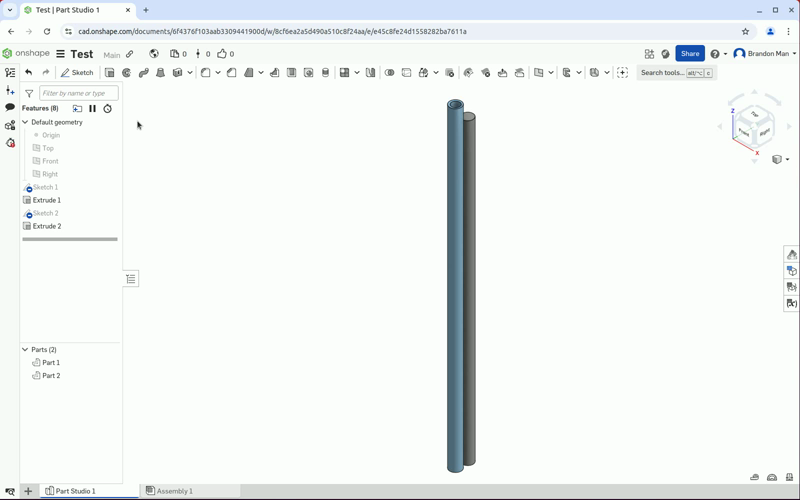
mouse_move(73, 189)
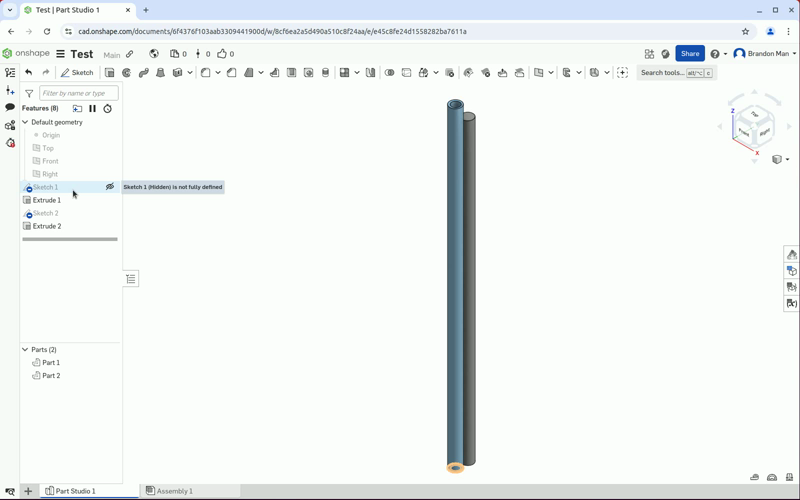
click(73, 189)